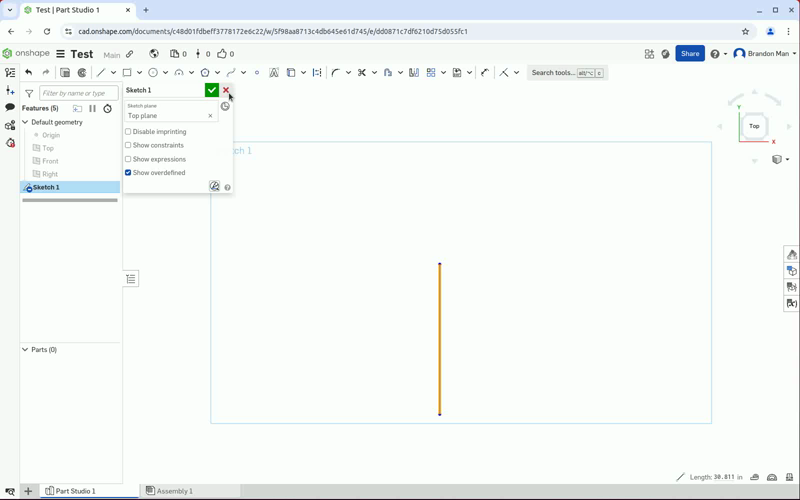
key(shift+h)
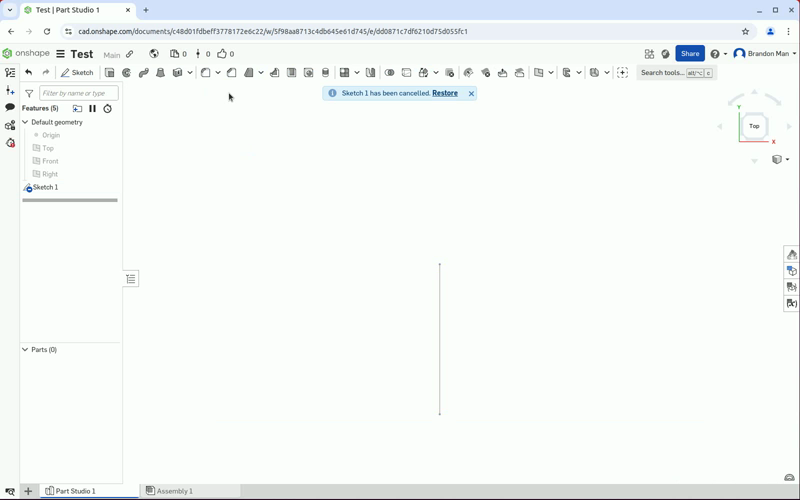
key(shift+s)
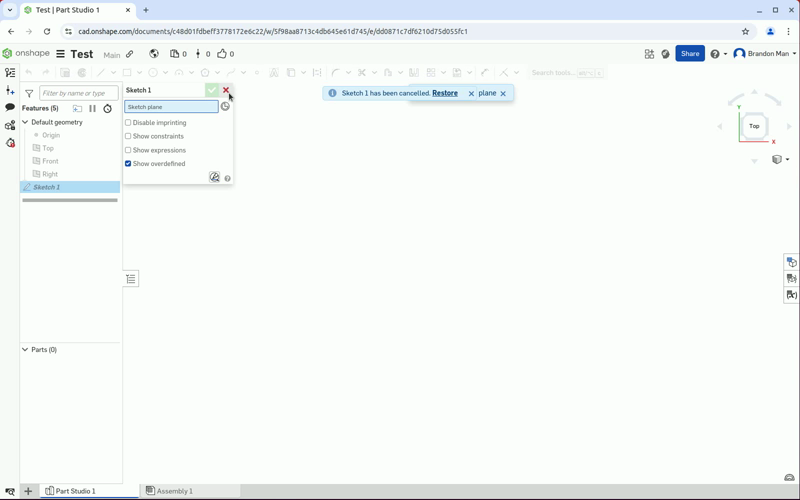
mouse_move(73, 150)
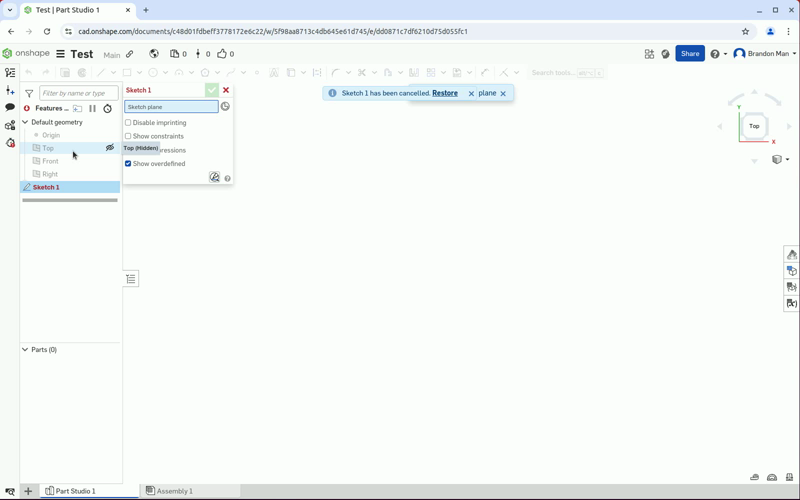
click(73, 150)
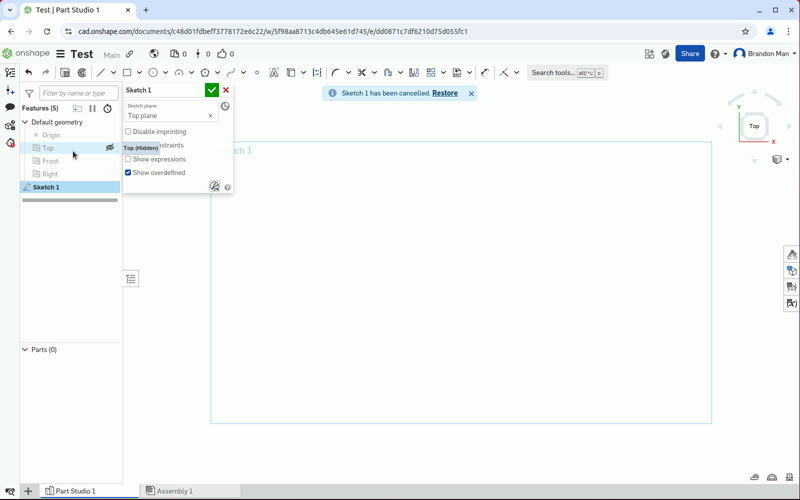
mouse_move(73, 352)
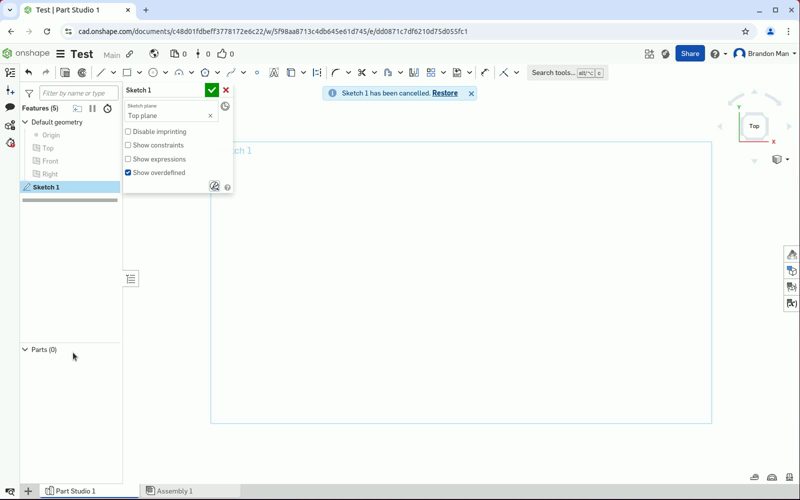
key(y)
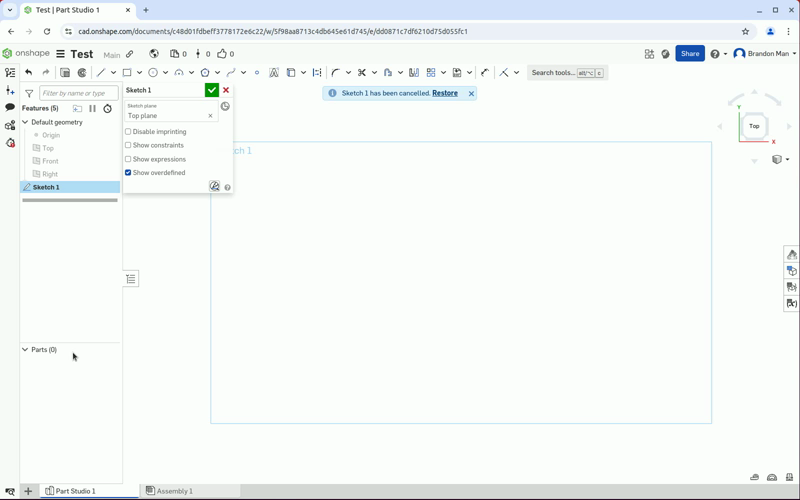
key(l)
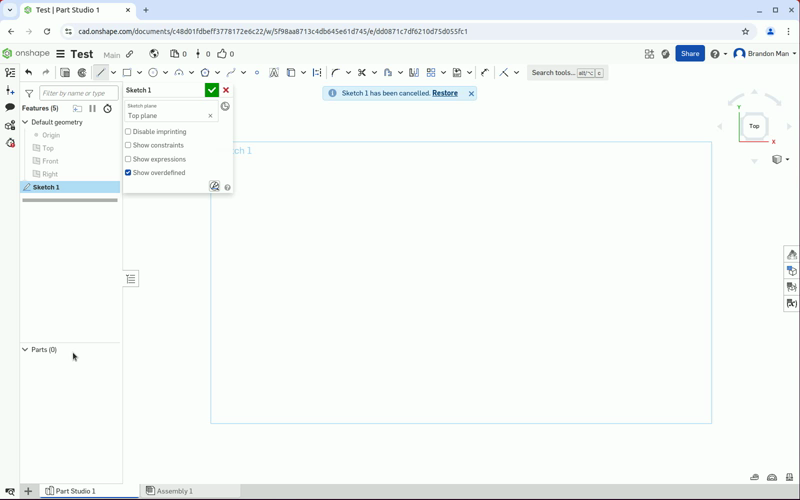
key_down(shift)
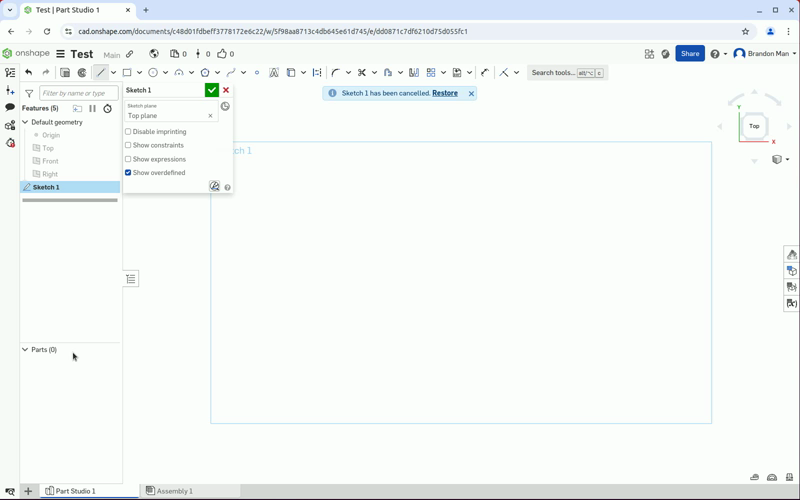
mouse_move(553, 349)
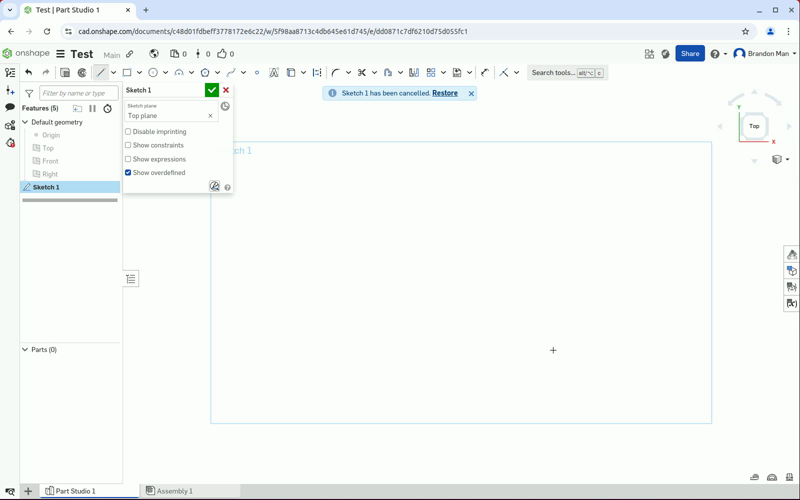
click(553, 349)
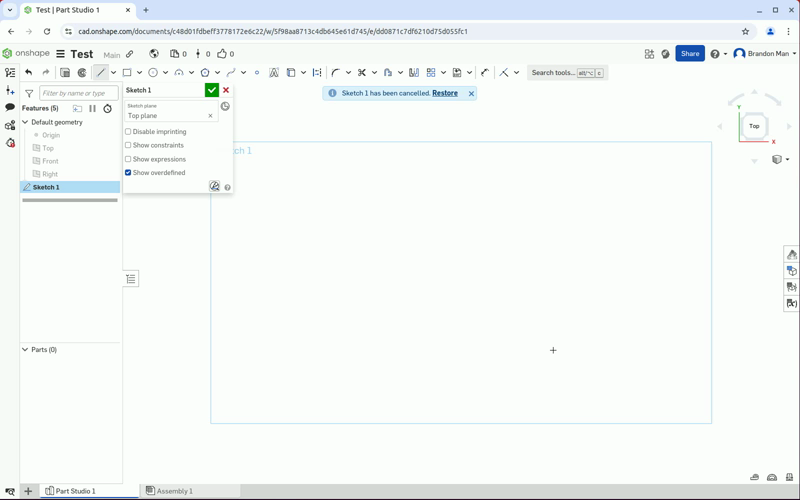
key_up(shift)
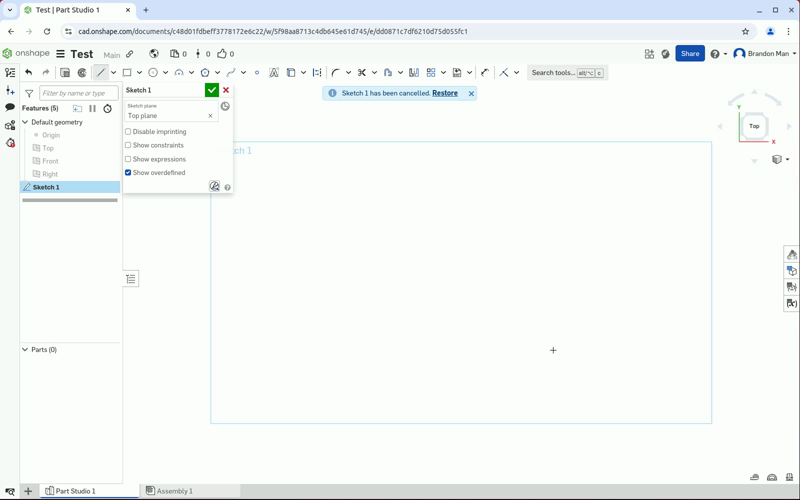
key_down(shift)
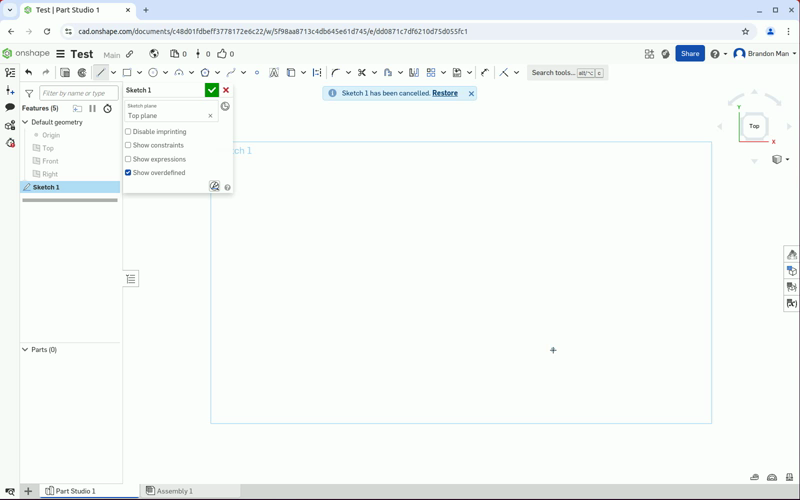
mouse_move(583, 349)
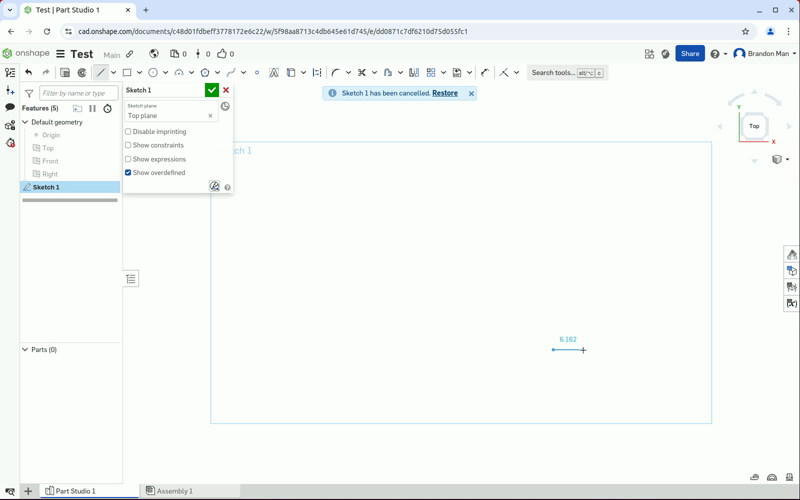
mouse_move(573, 349)
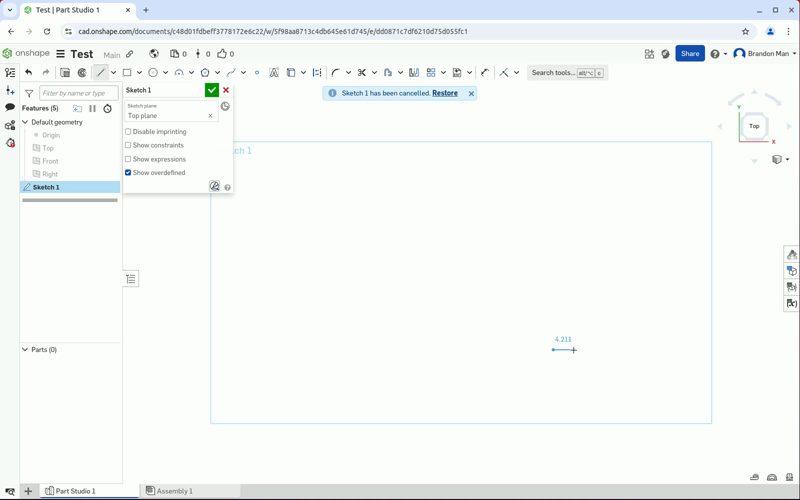
click(573, 349)
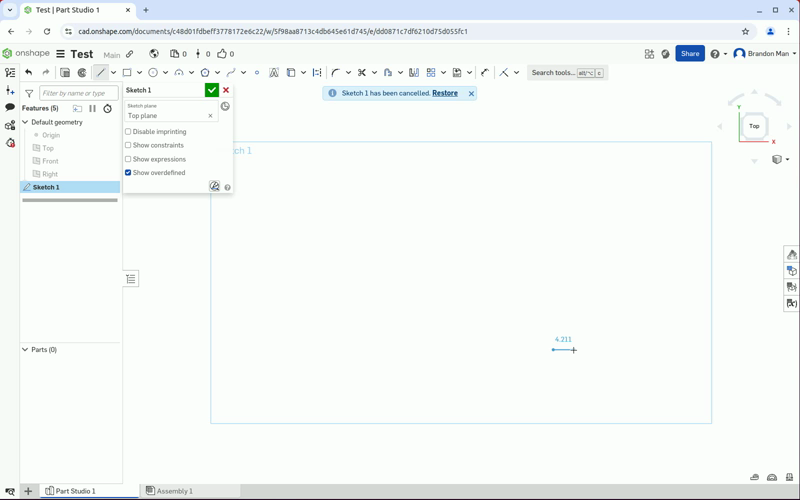
key_up(shift)
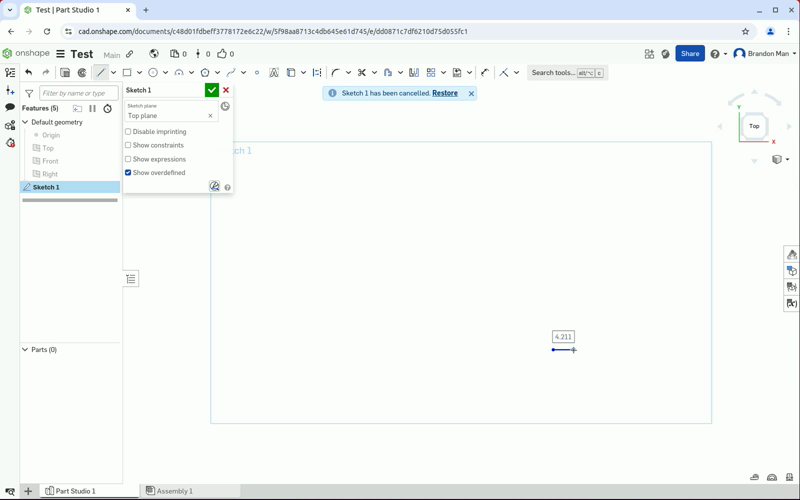
key_down(shift)
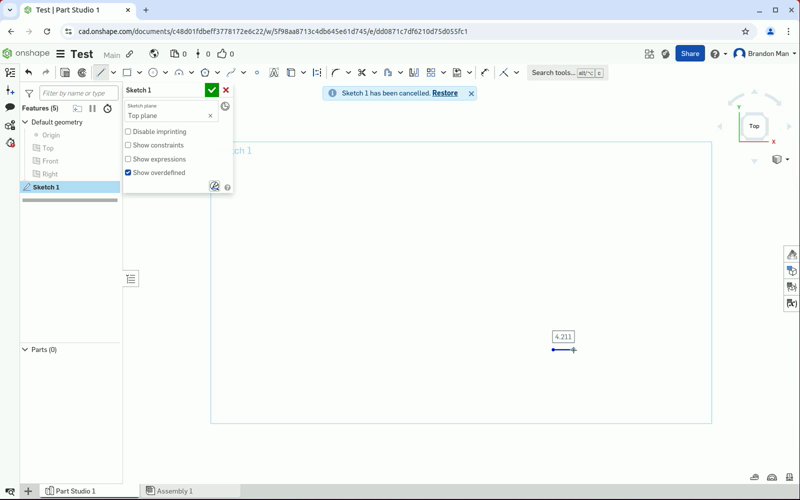
mouse_move(573, 230)
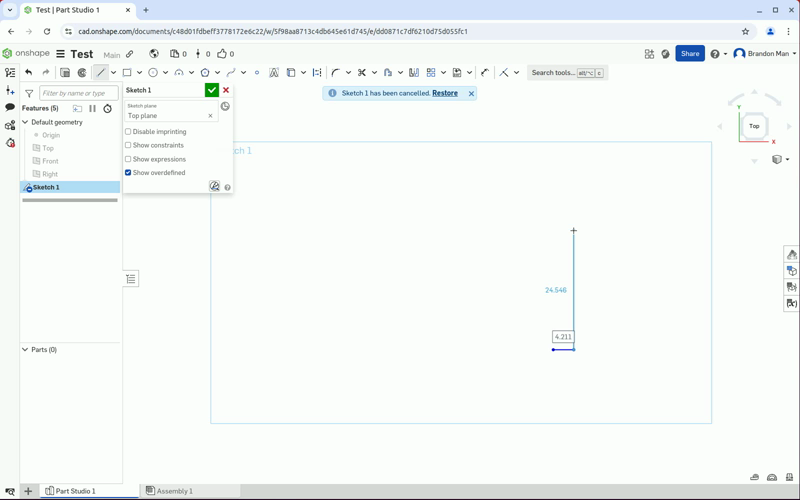
click(573, 230)
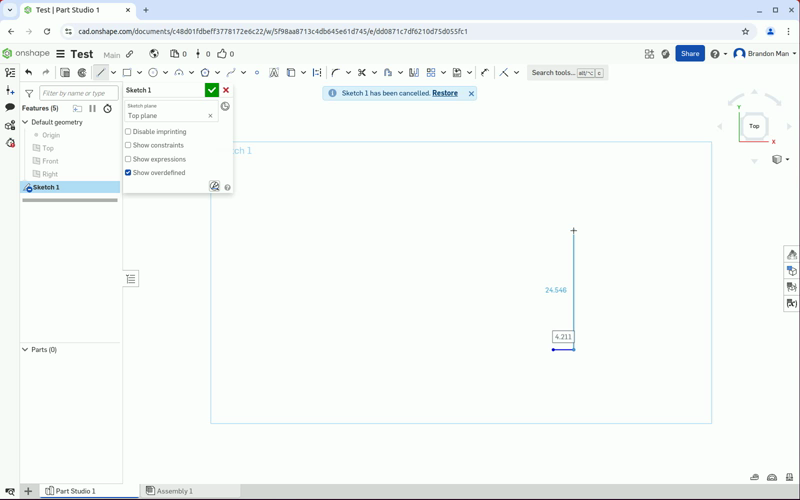
key_up(shift)
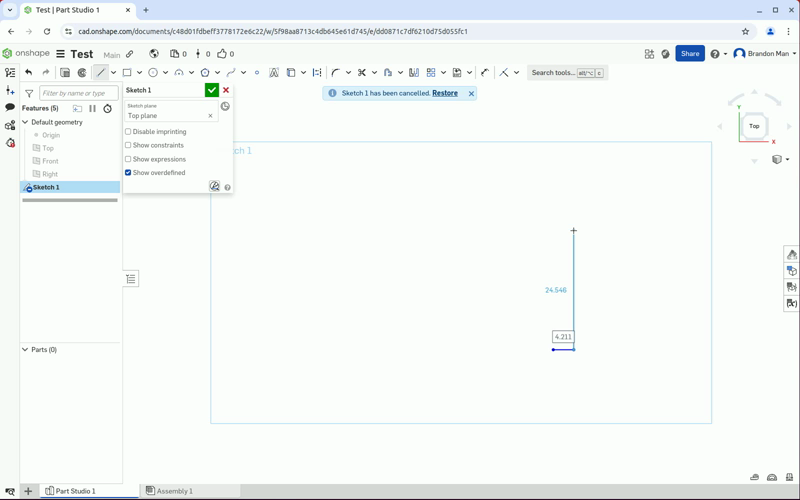
key_down(shift)
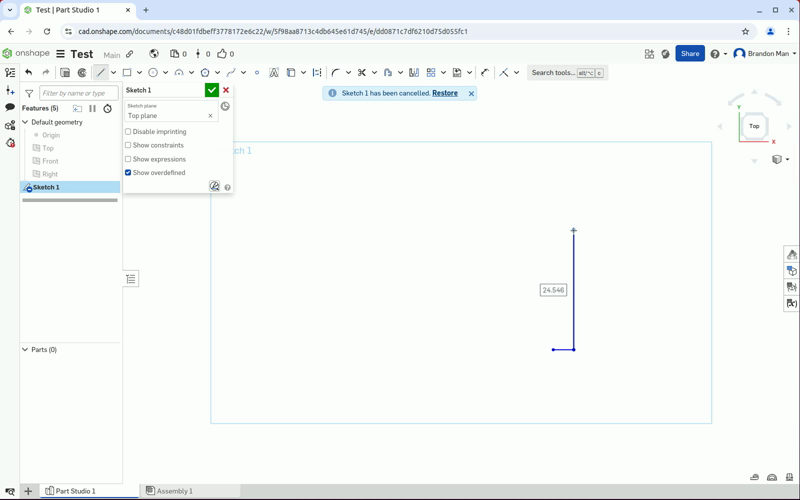
mouse_move(589, 230)
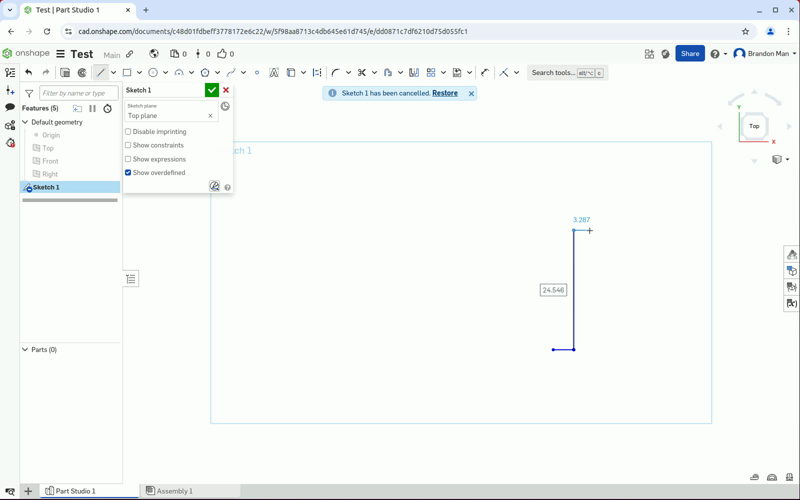
mouse_move(553, 230)
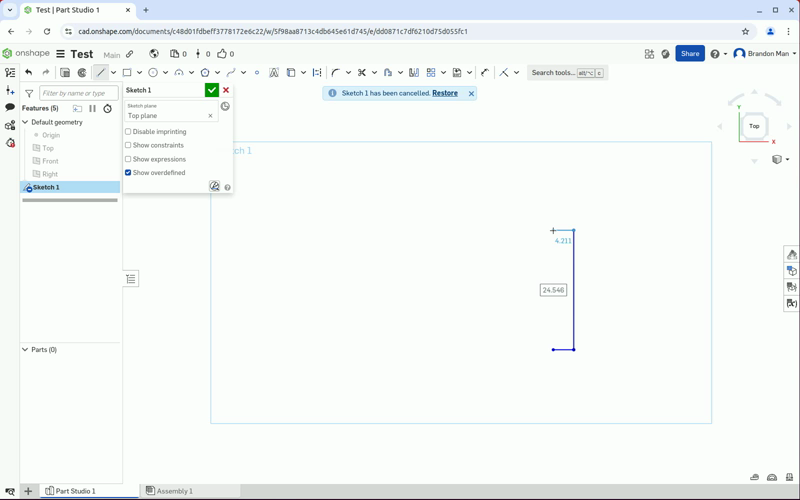
click(553, 230)
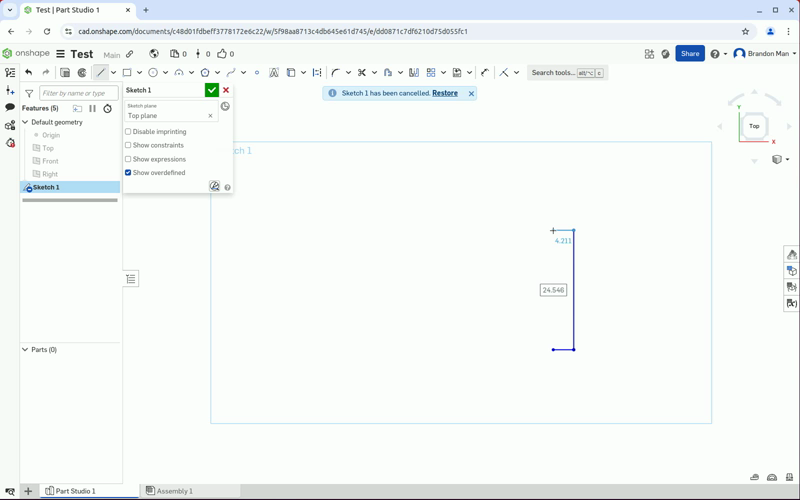
key_up(shift)
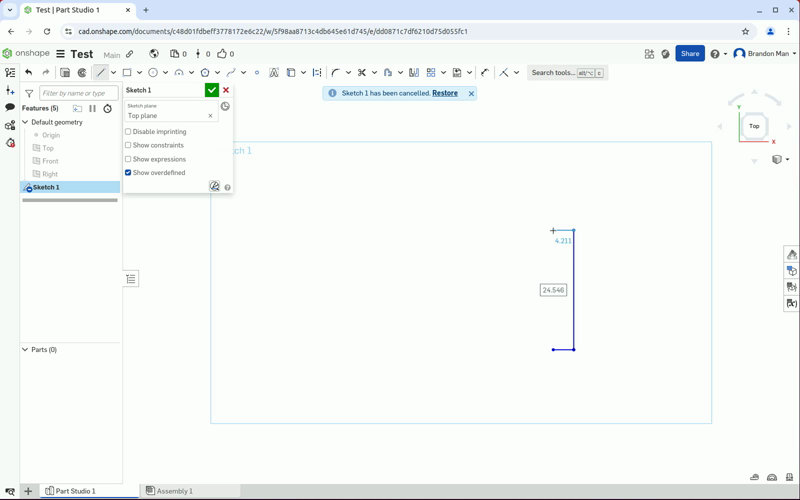
key_down(shift)
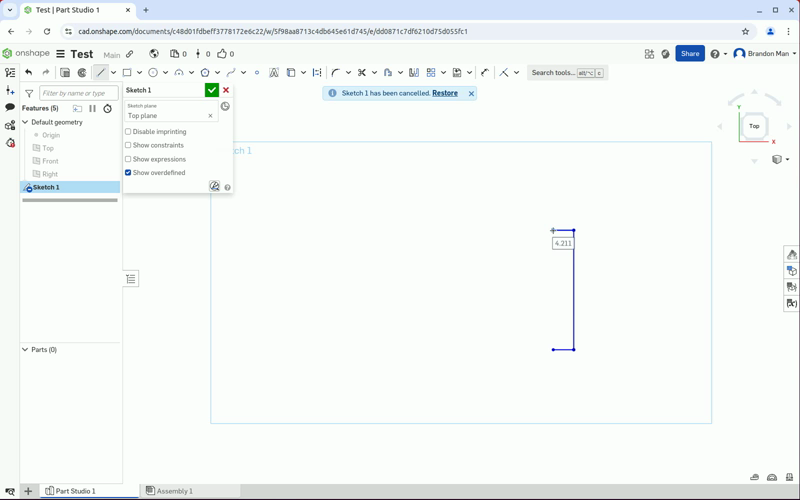
mouse_move(553, 349)
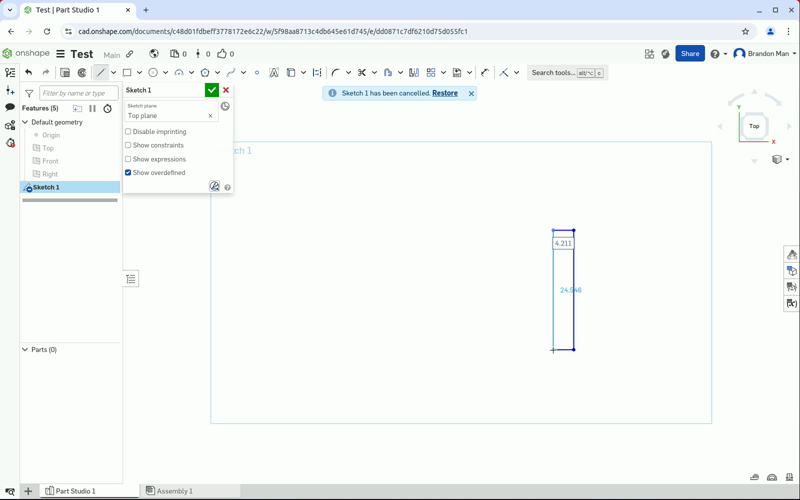
key_up(shift)
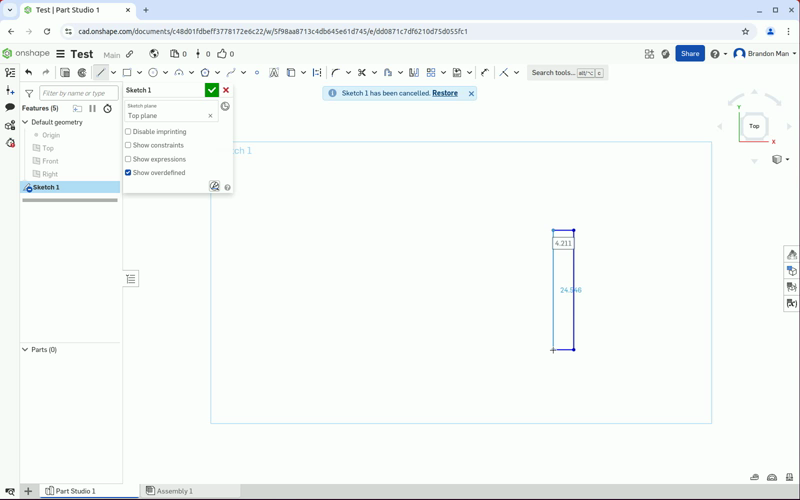
click(553, 349)
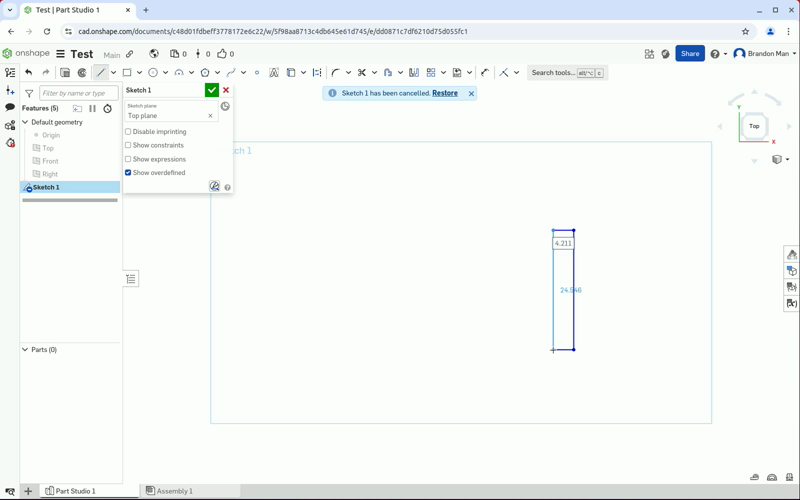
key(esc)
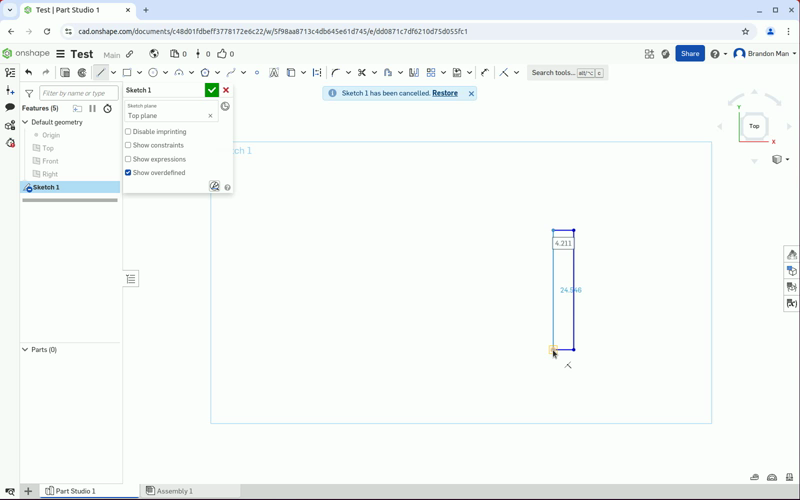
mouse_move(559, 257)
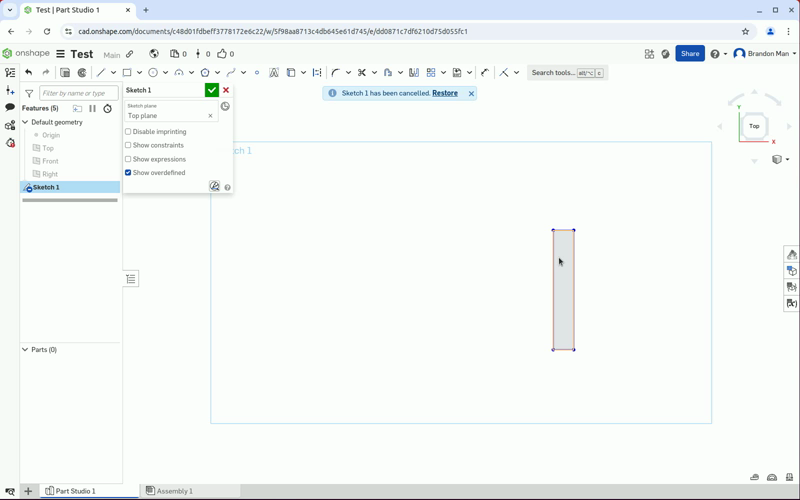
click(559, 257)
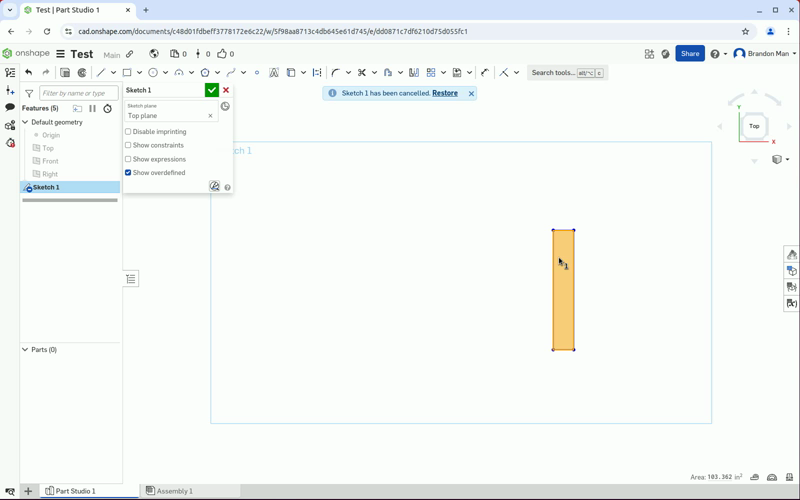
mouse_move(73, 352)
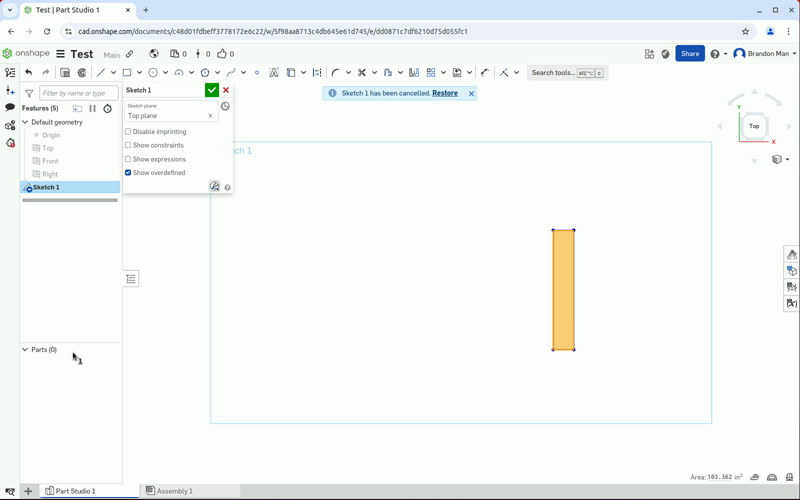
key(shift+y)
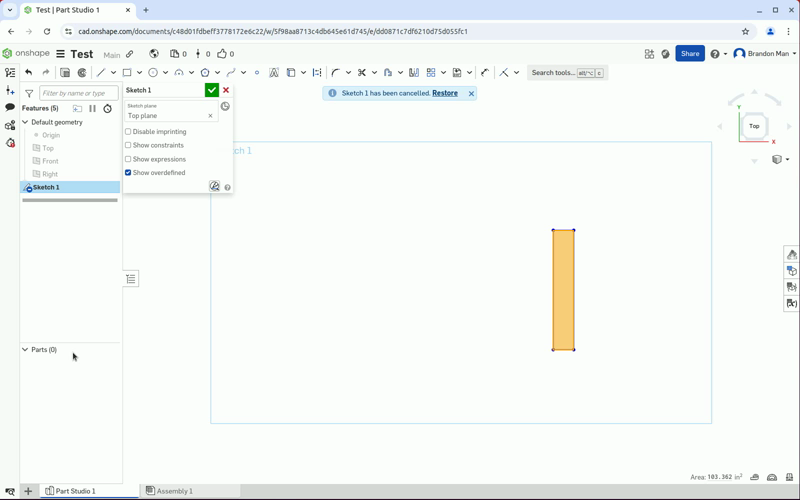
key(shift+e)
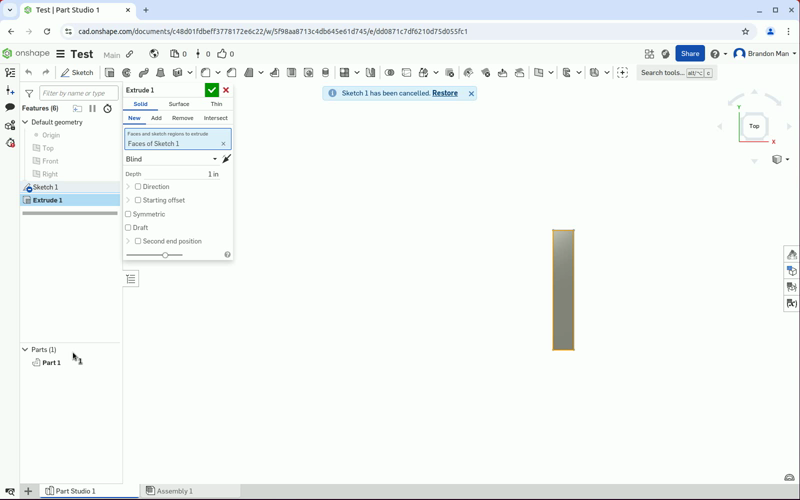
mouse_move(143, 106)
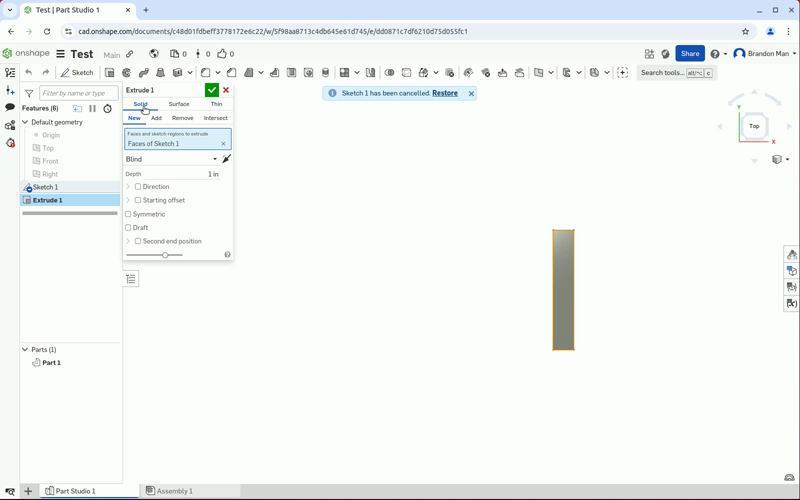
click(143, 106)
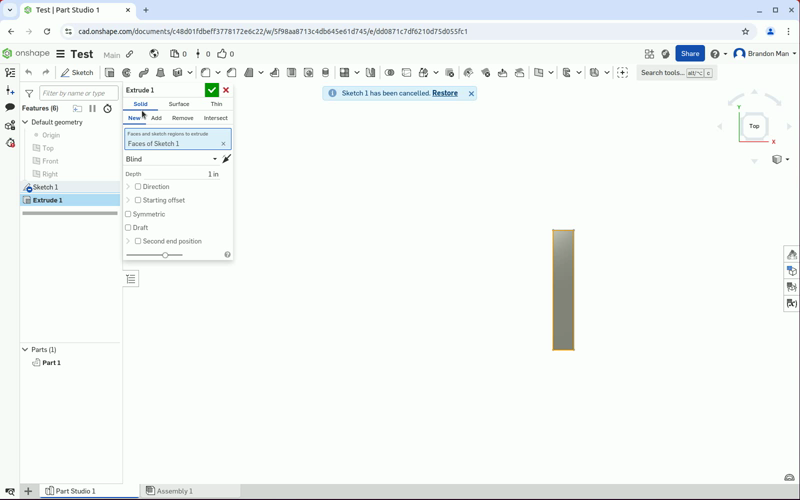
mouse_move(137, 120)
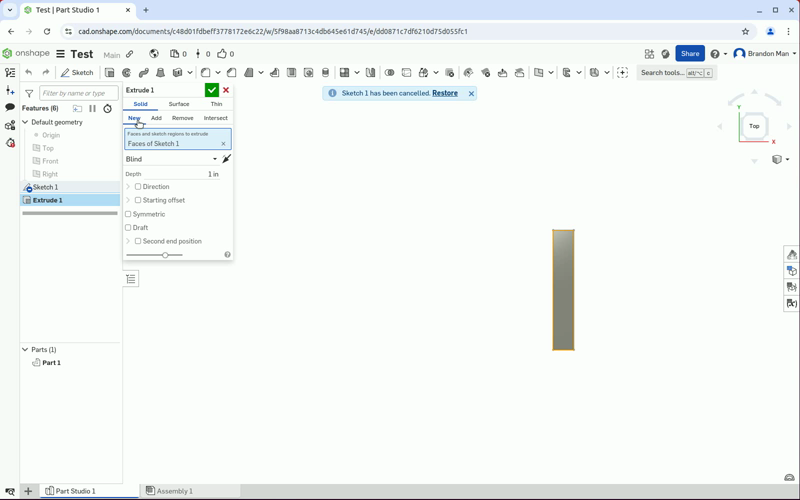
click(137, 120)
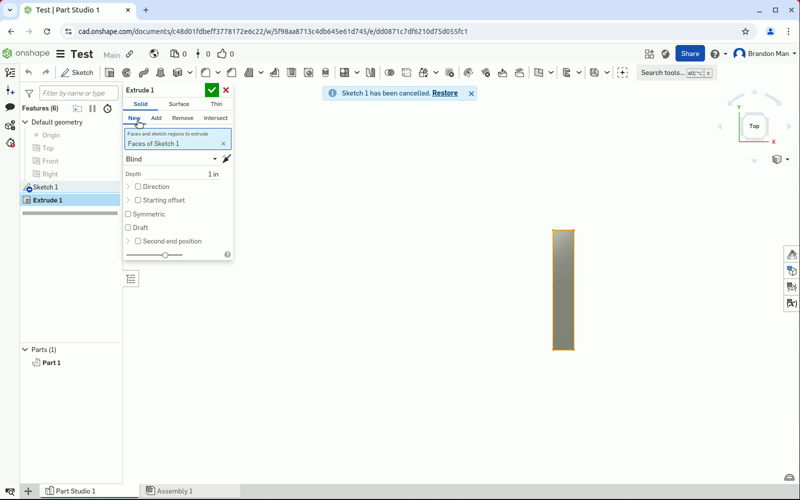
key(tab, 4)
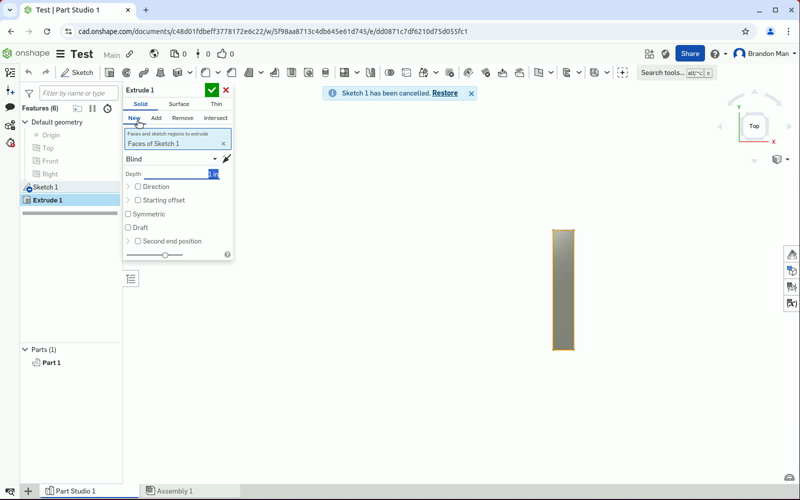
text(12.276)
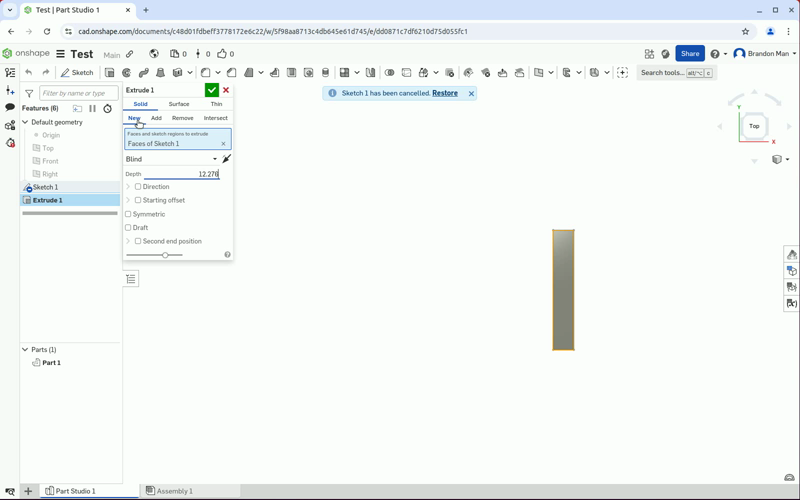
key(enter)
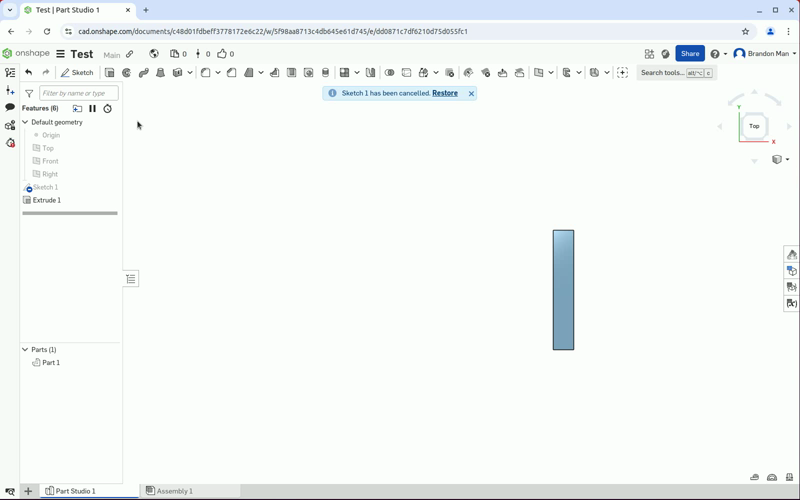
key(shift+h)
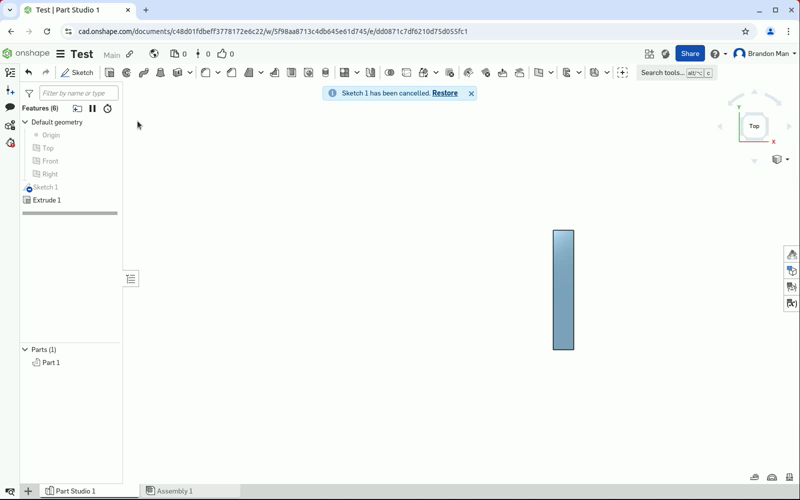
key(shift+h)
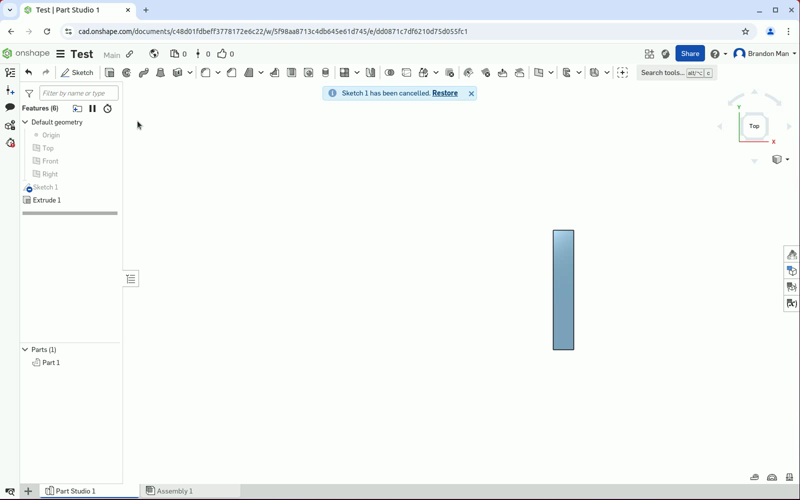
mouse_move(73, 189)
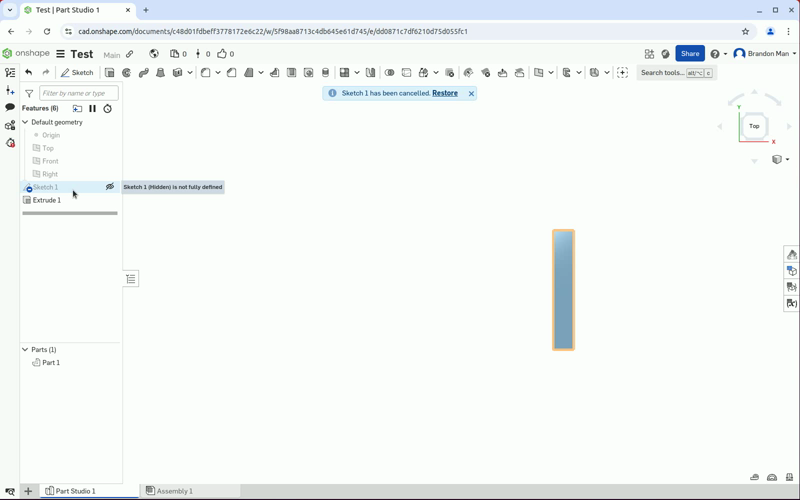
click(73, 189)
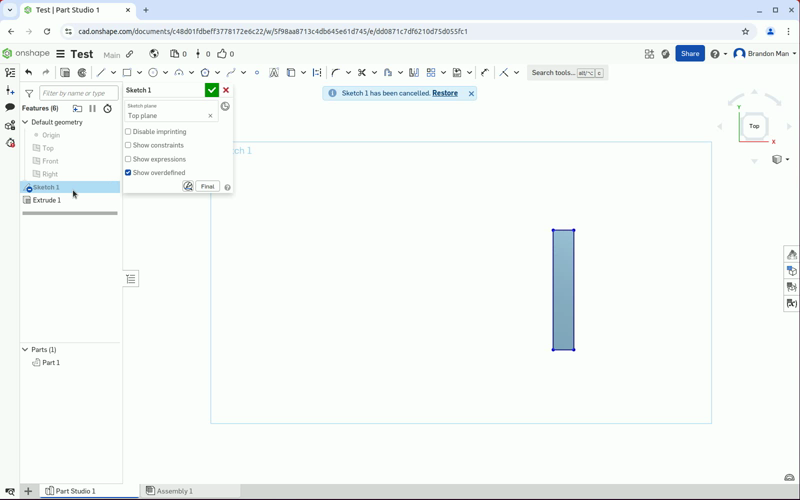
mouse_move(229, 92)
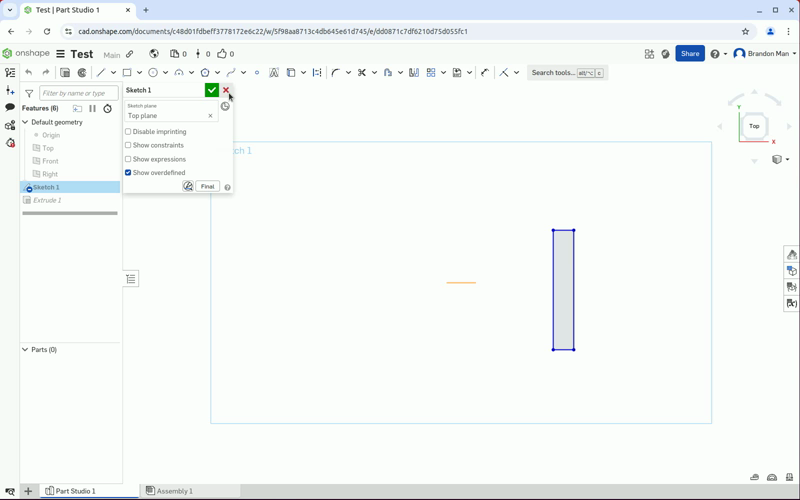
click(229, 92)
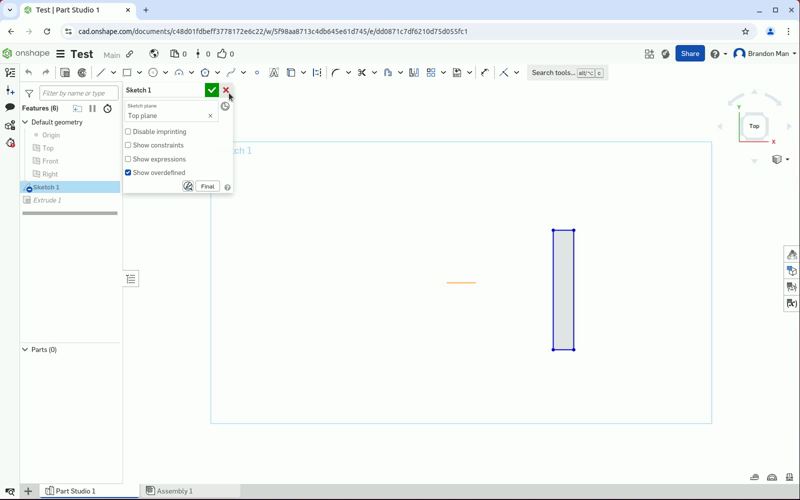
key(shift+s)
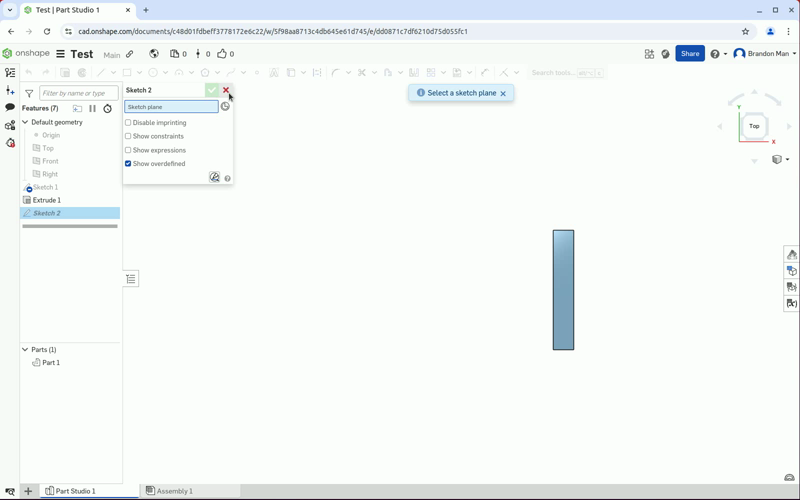
mouse_move(73, 150)
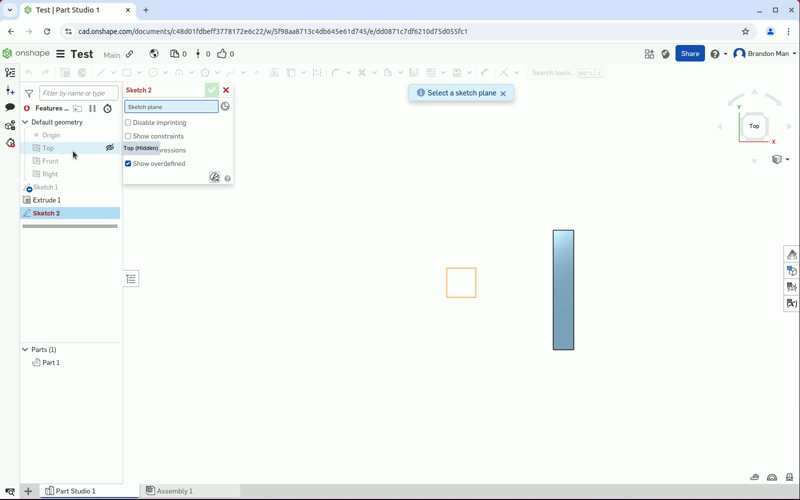
click(73, 150)
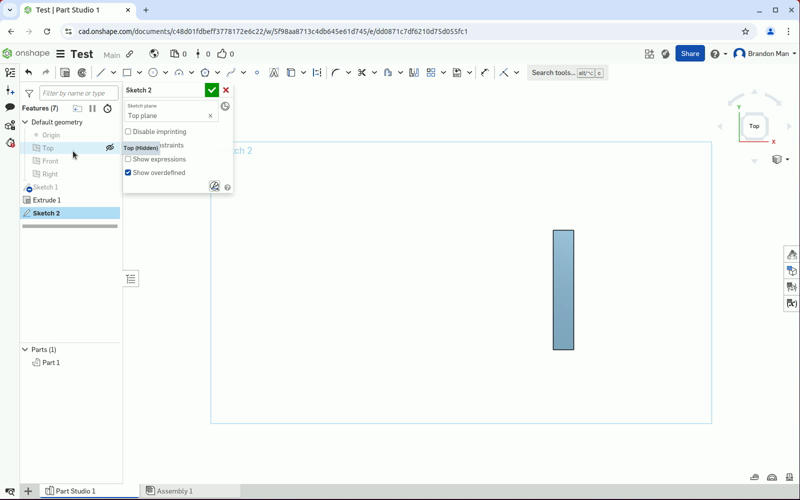
mouse_move(73, 352)
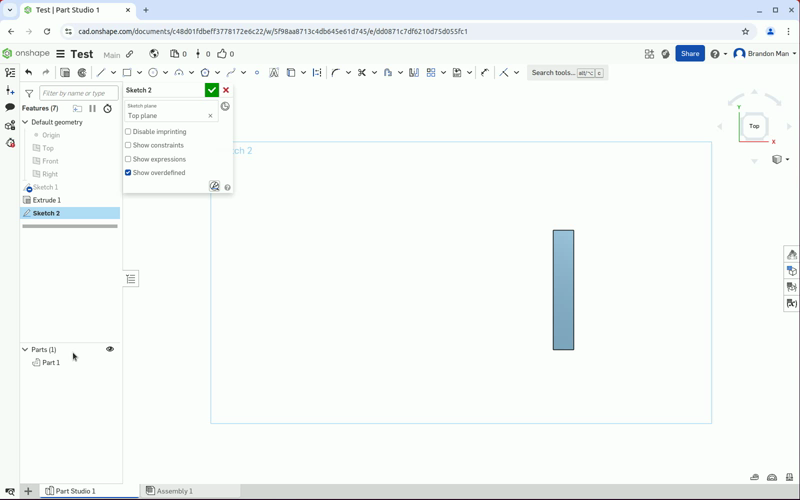
key(y)
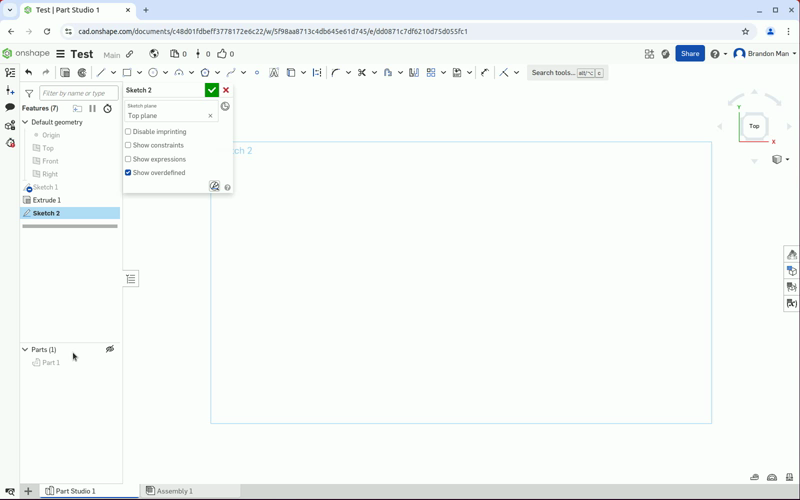
key(l)
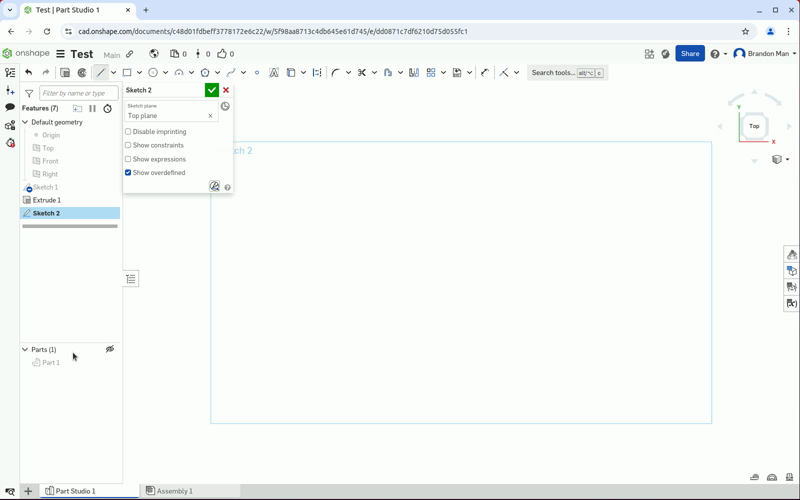
key_down(shift)
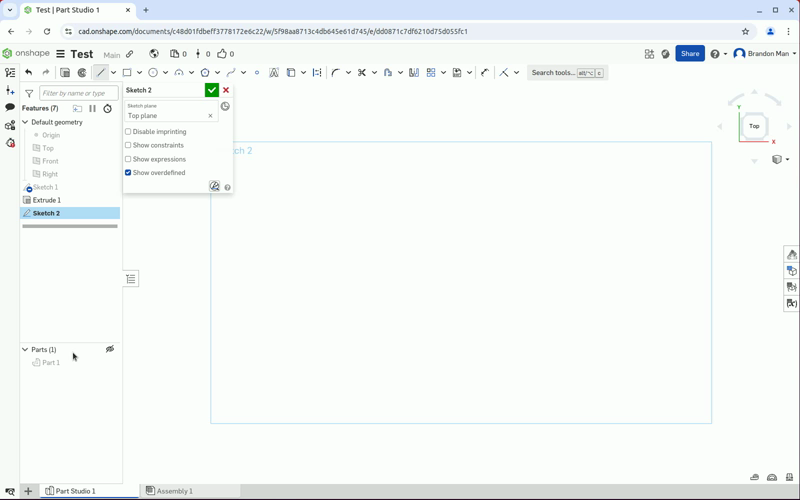
mouse_move(553, 349)
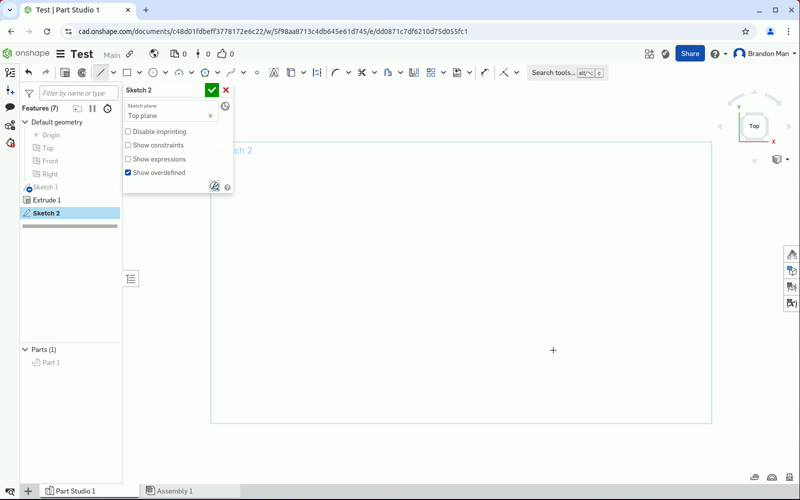
click(553, 349)
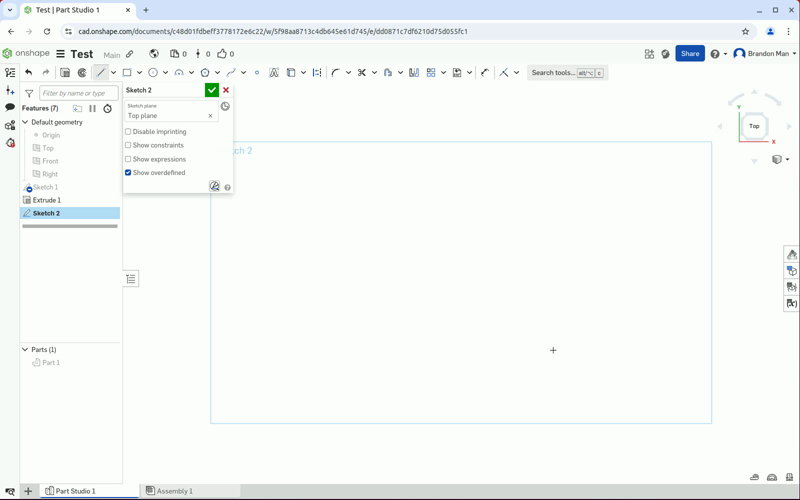
key_up(shift)
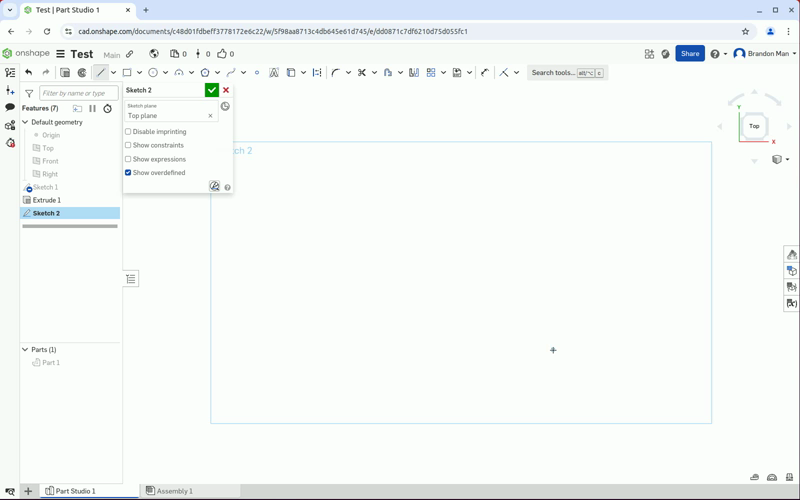
key_down(shift)
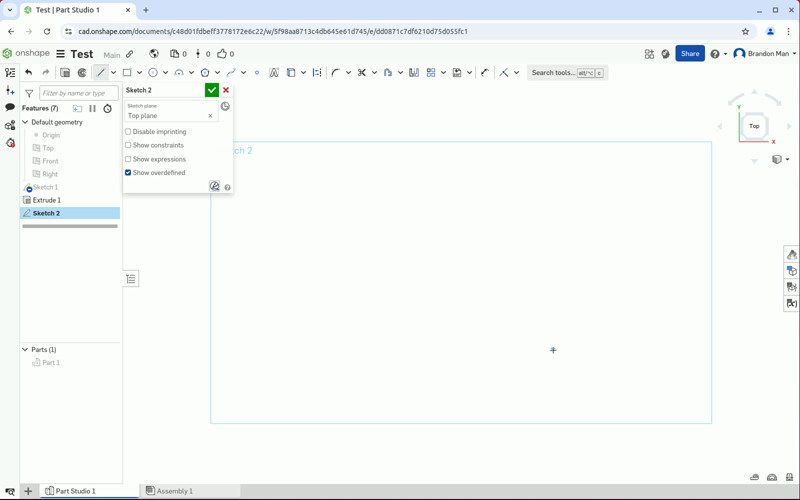
mouse_move(583, 349)
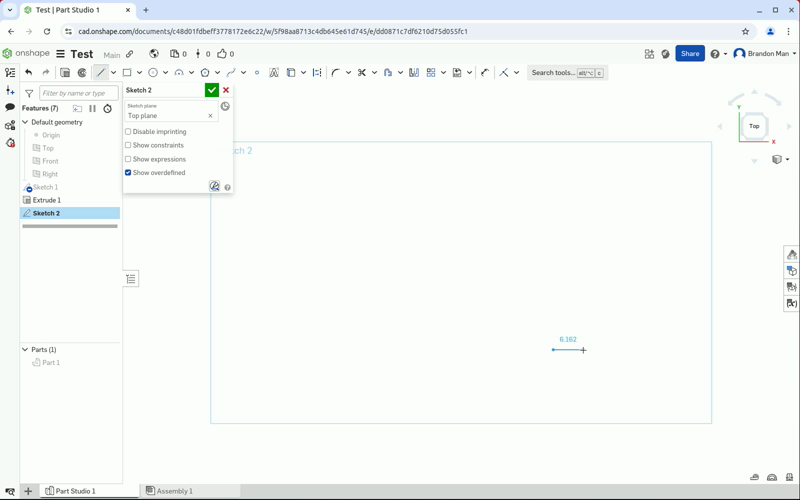
mouse_move(573, 349)
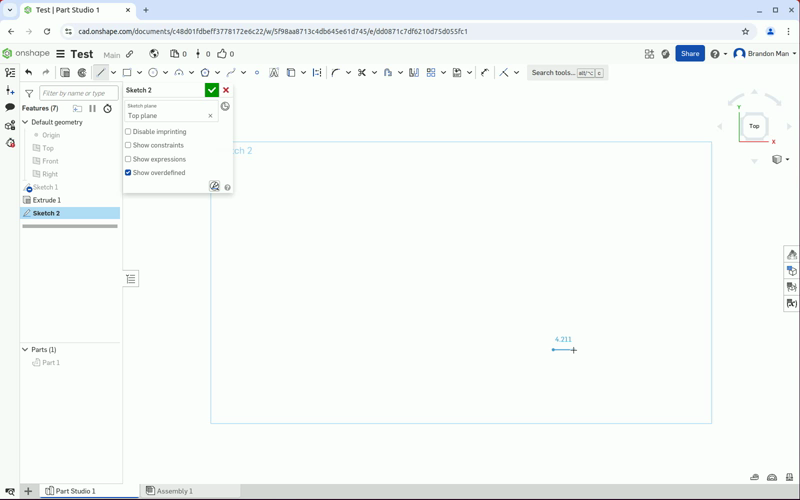
click(573, 349)
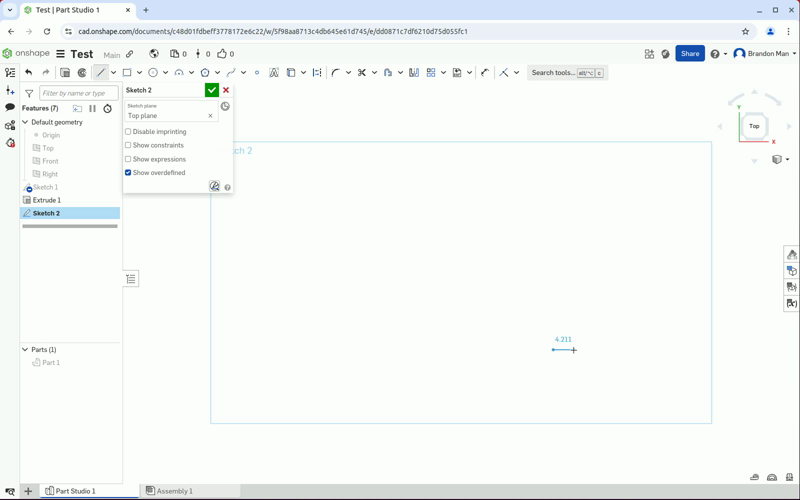
key_up(shift)
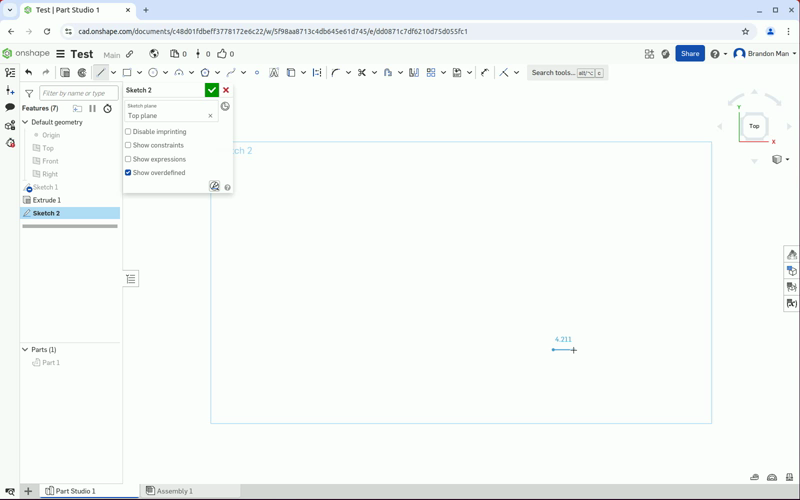
key_down(shift)
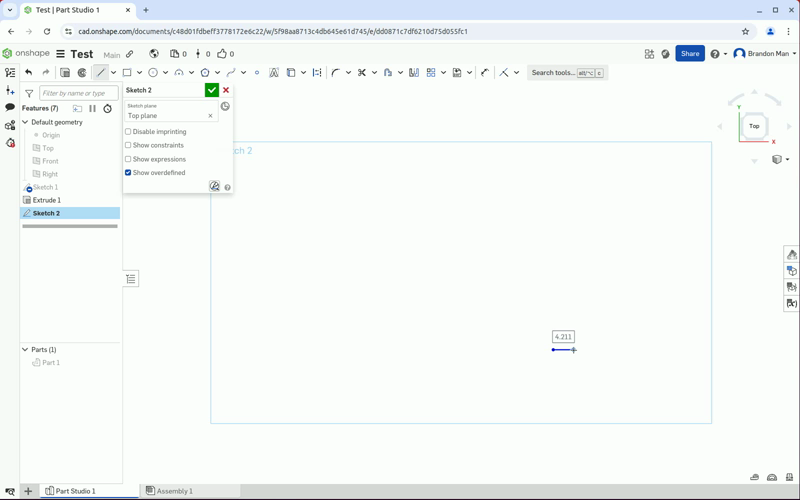
mouse_move(573, 230)
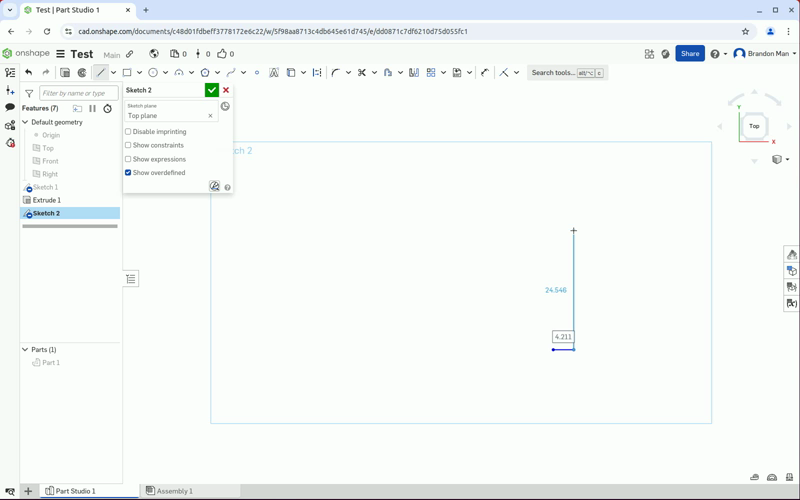
click(573, 230)
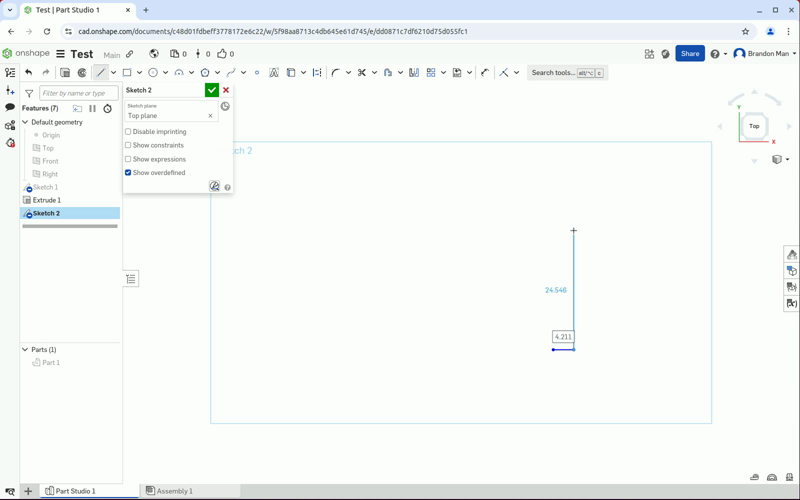
key_up(shift)
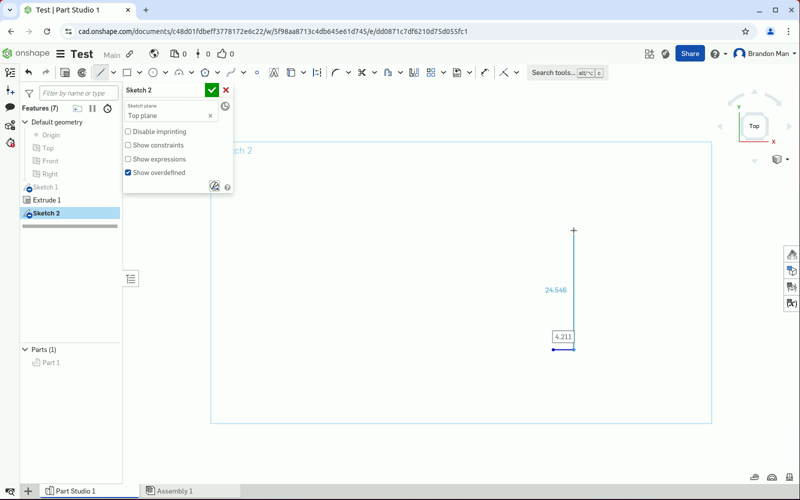
key_down(shift)
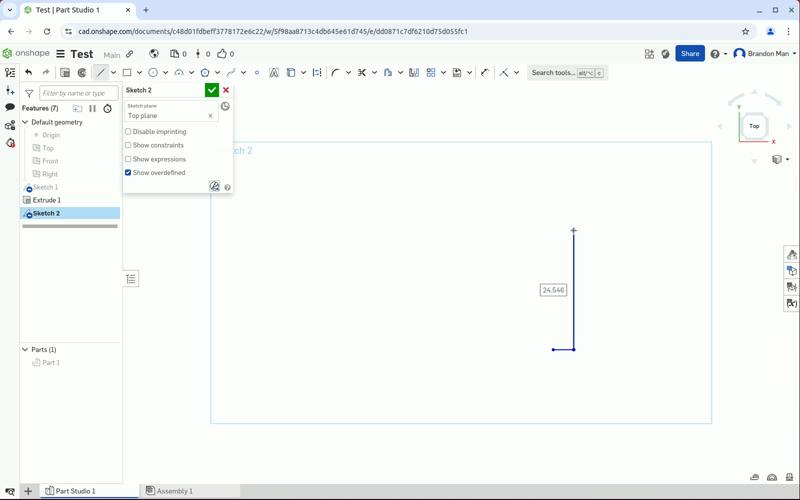
mouse_move(589, 230)
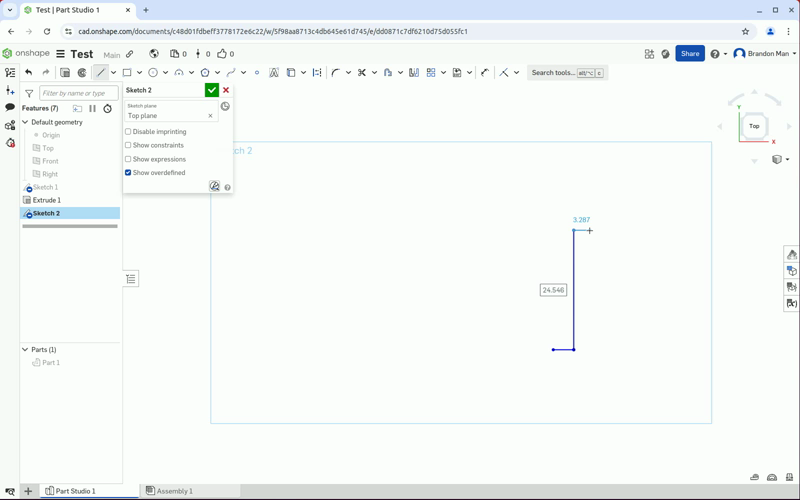
mouse_move(553, 230)
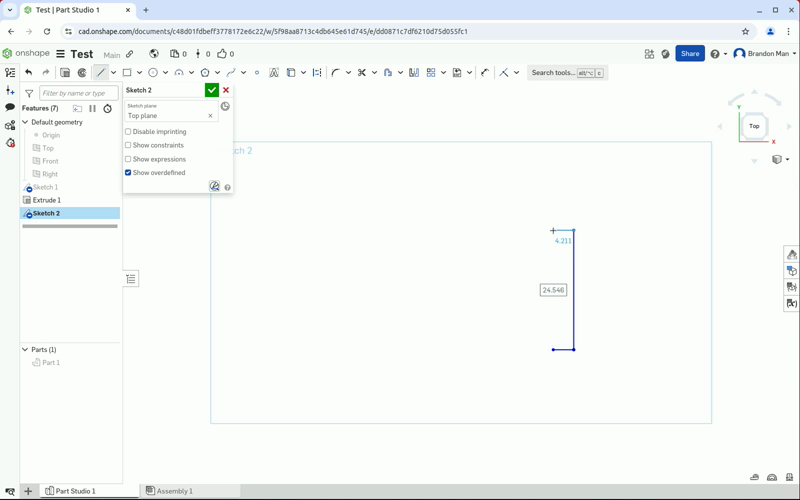
click(553, 230)
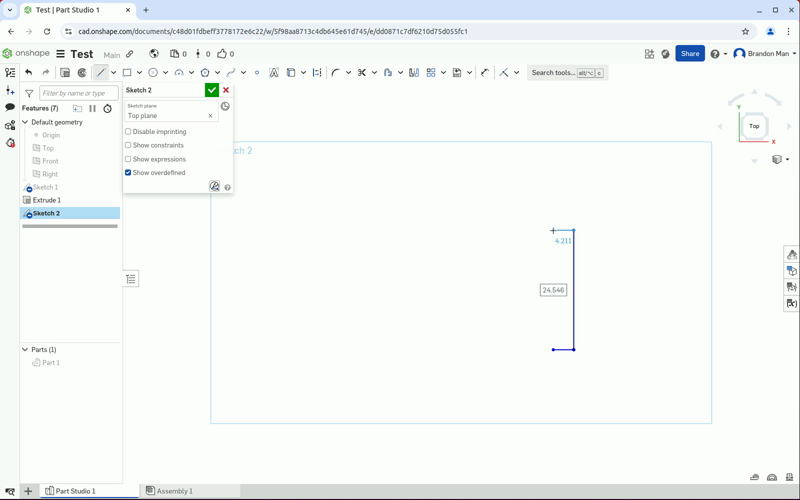
key_up(shift)
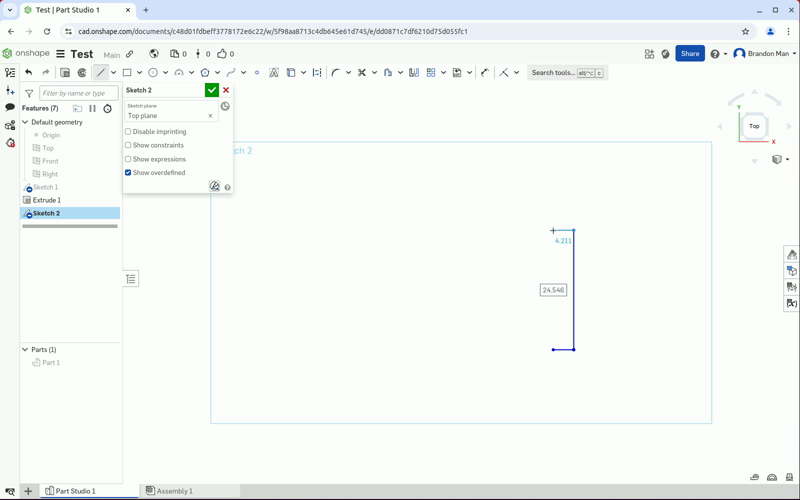
key_down(shift)
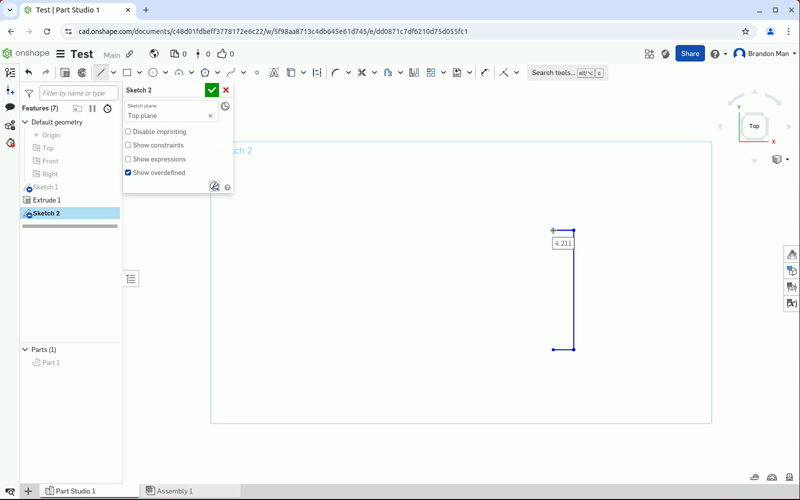
mouse_move(553, 349)
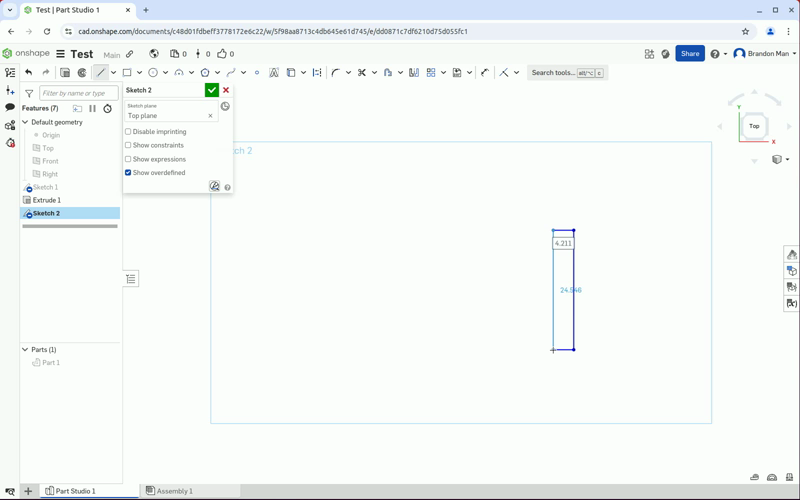
key_up(shift)
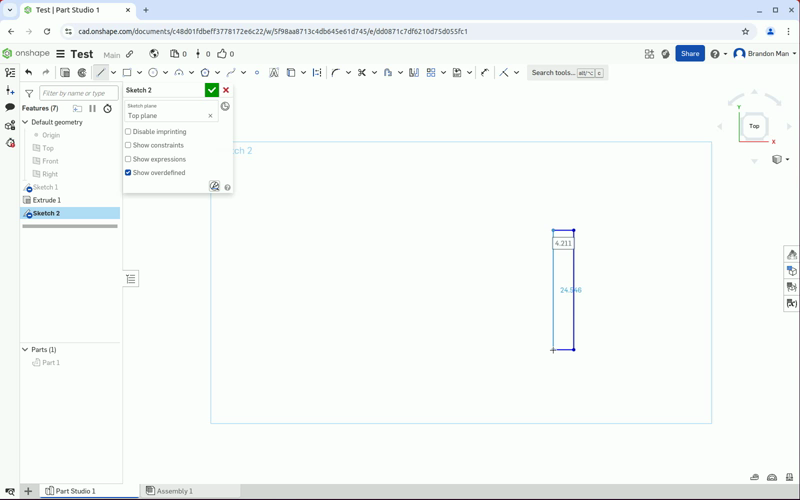
click(553, 349)
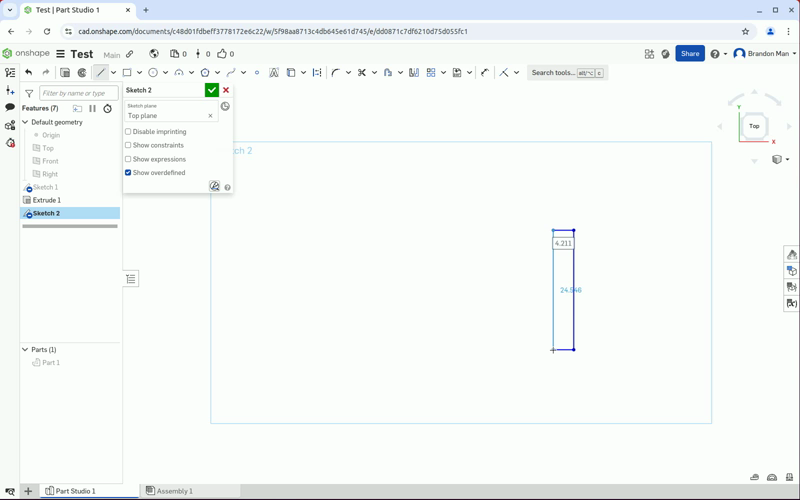
key(esc)
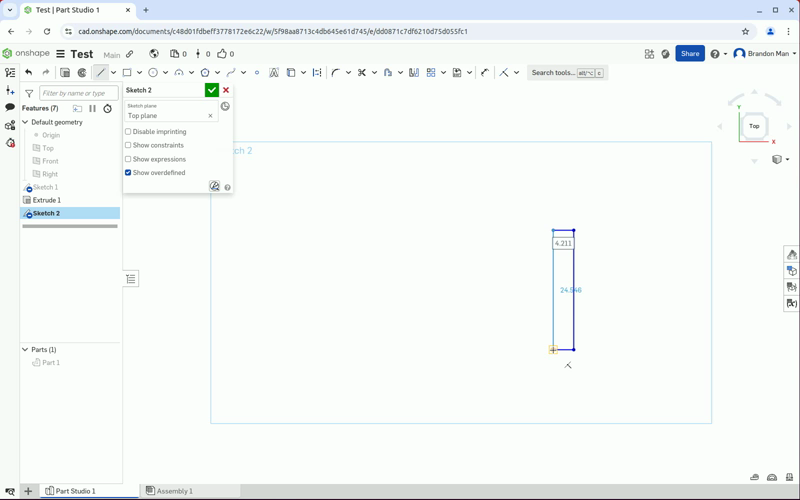
mouse_move(555, 314)
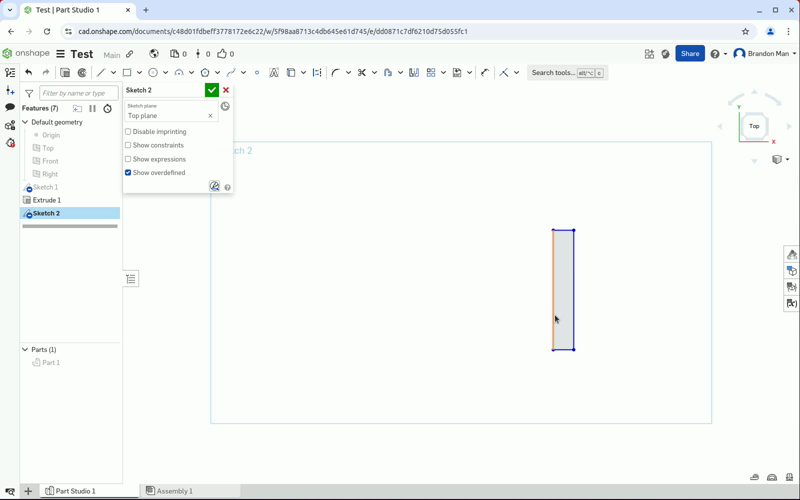
click(555, 314)
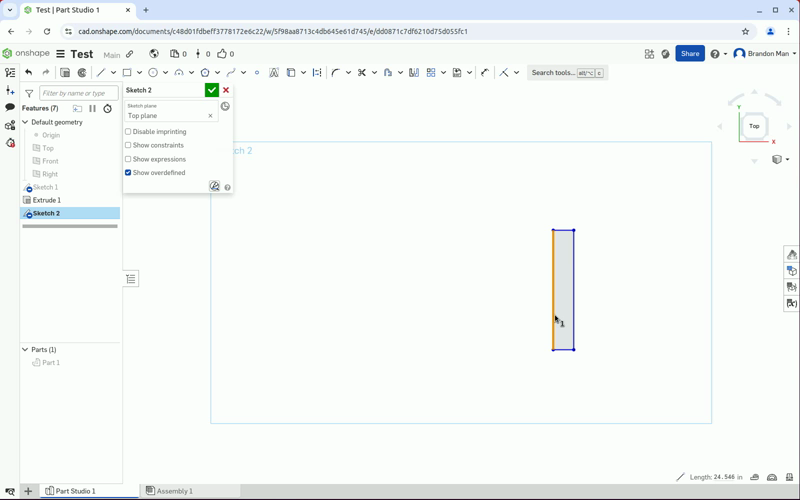
mouse_move(73, 352)
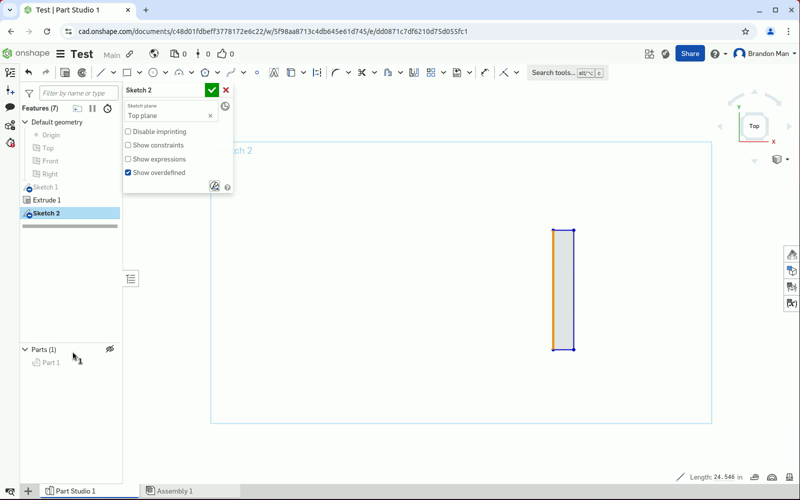
key(shift+y)
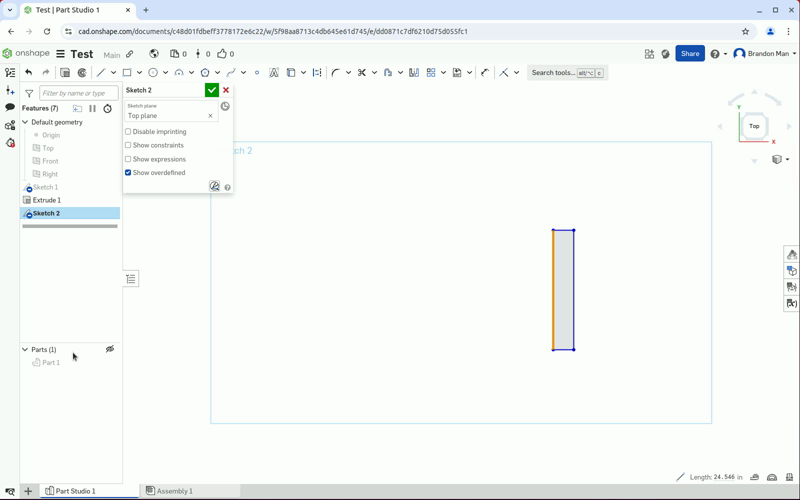
key(shift+e)
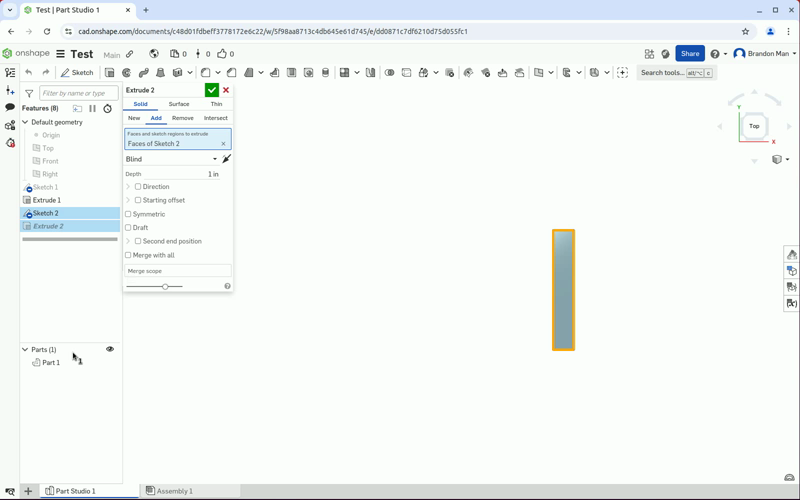
mouse_move(143, 106)
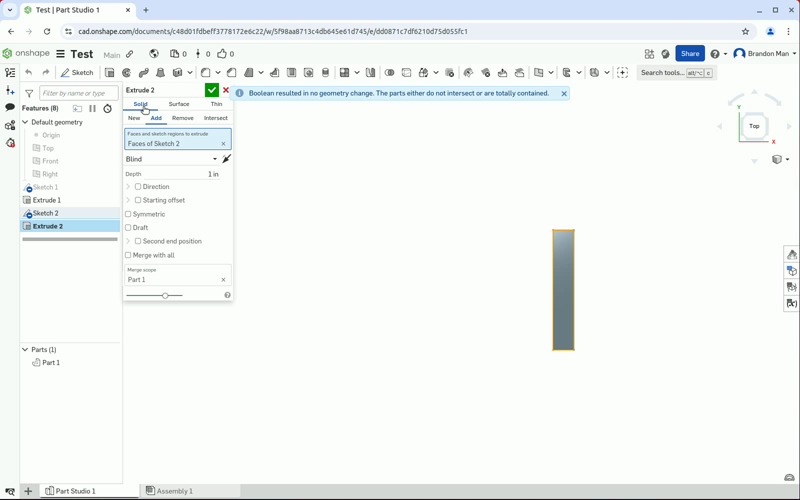
click(143, 106)
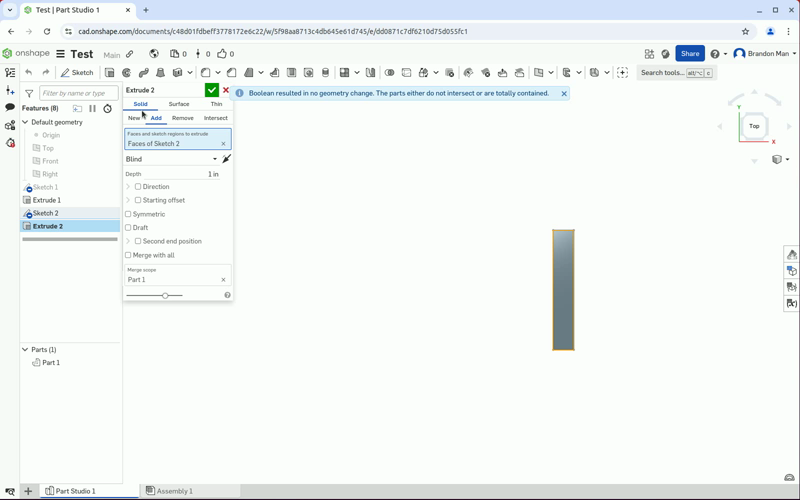
mouse_move(137, 120)
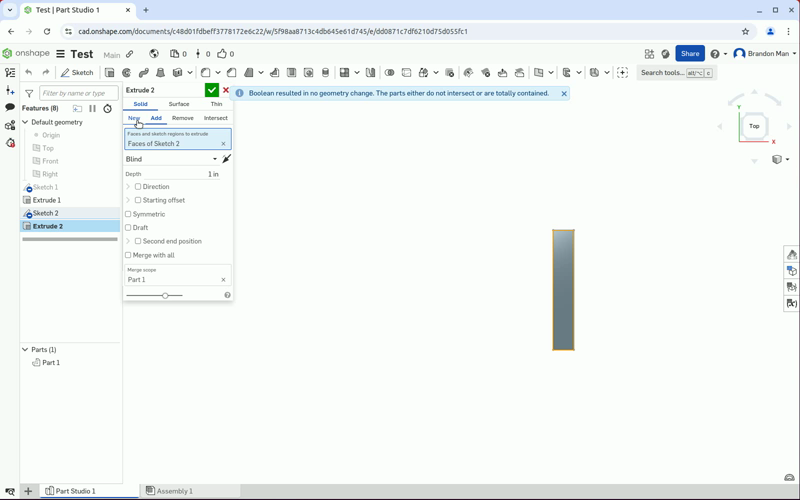
click(137, 120)
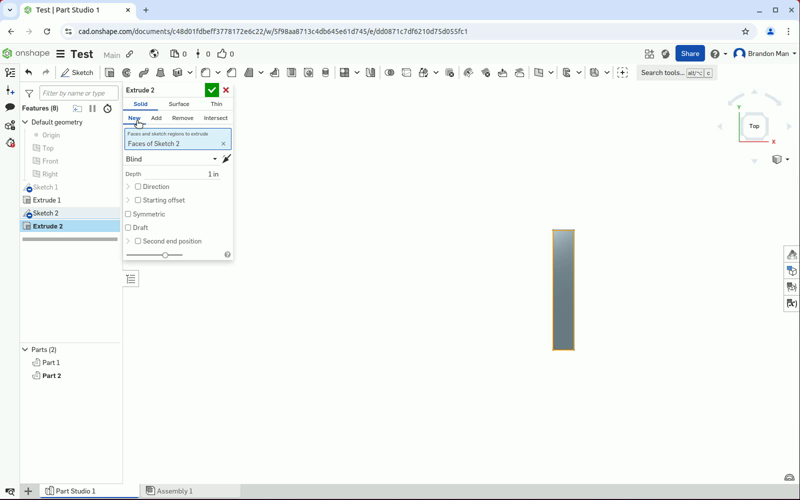
key(tab, 4)
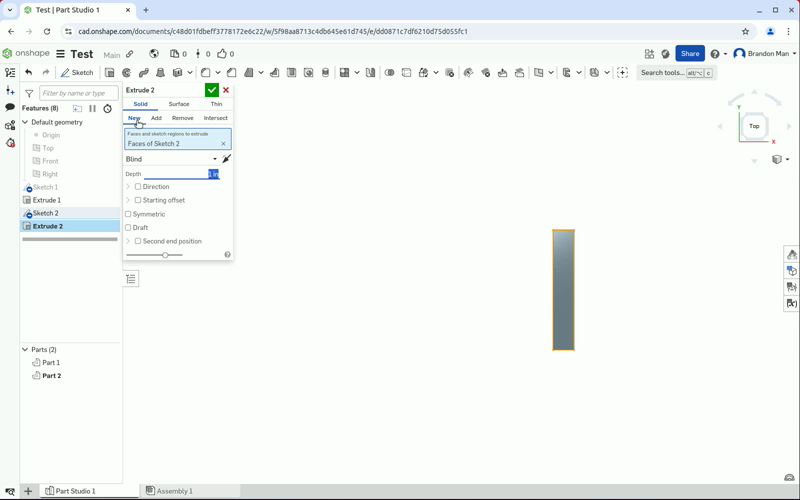
text(4.333)
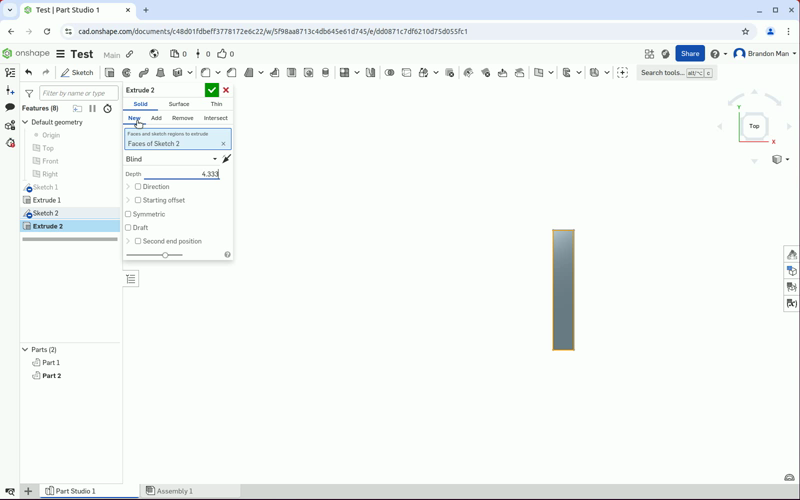
key(enter)
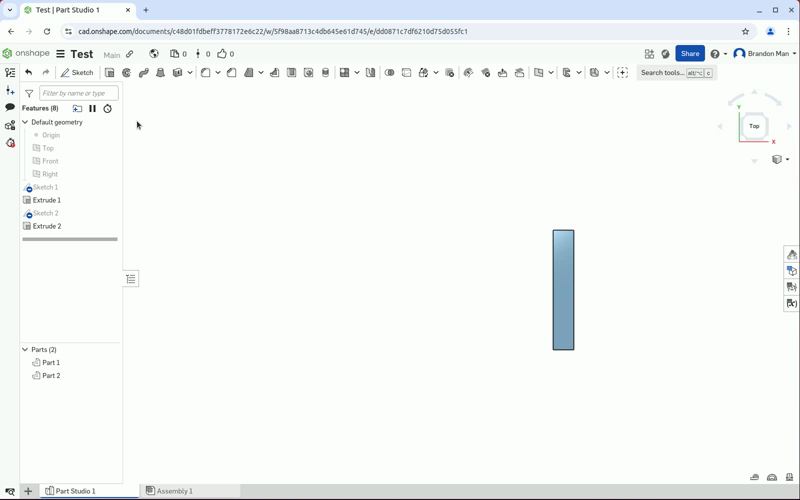
key(shift+h)
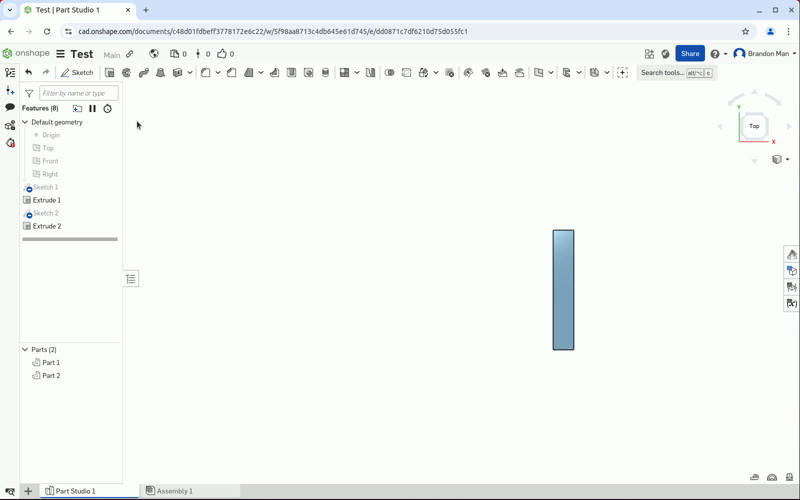
key(shift+h)
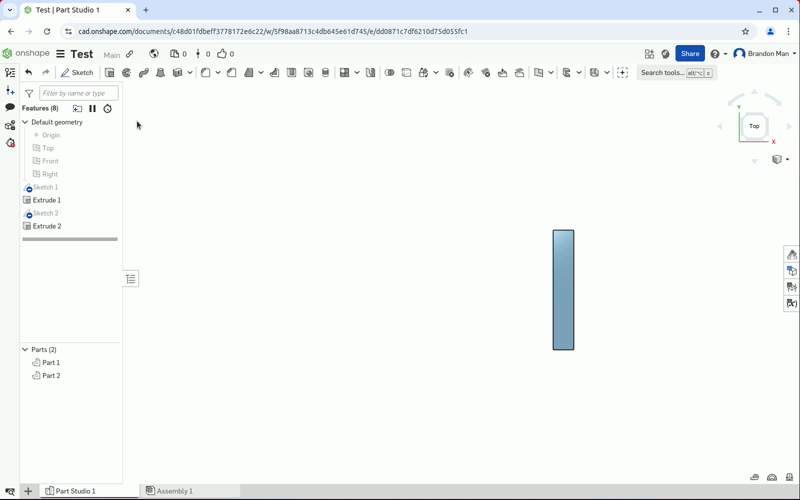
mouse_move(73, 189)
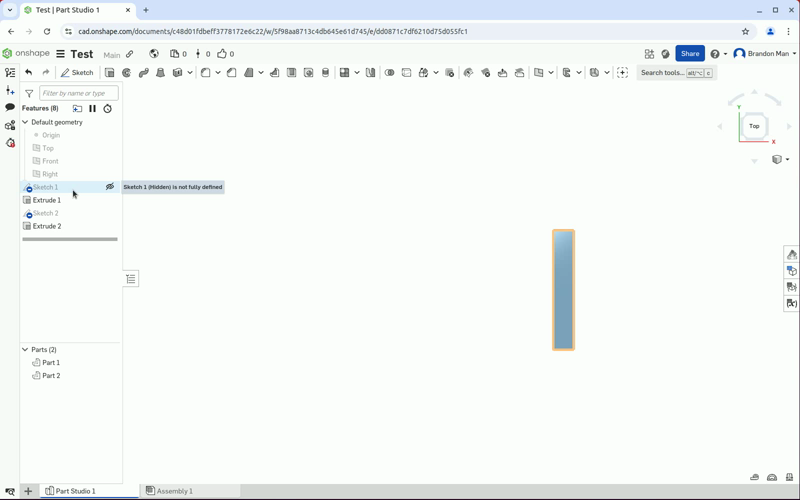
click(73, 189)
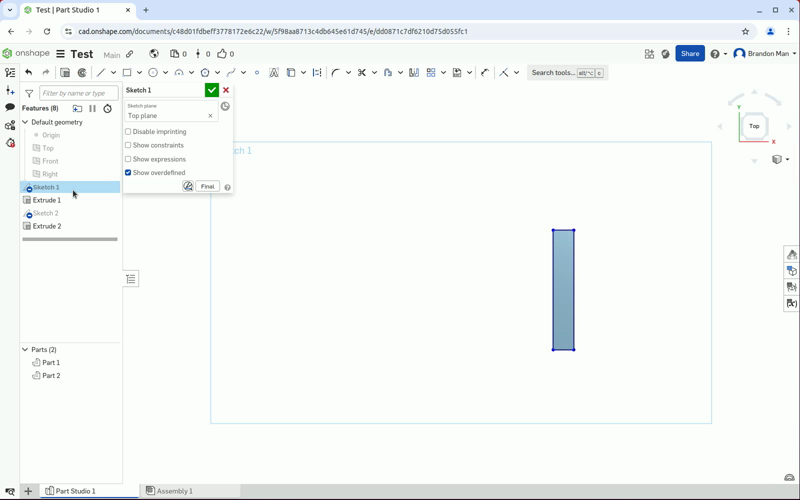
mouse_move(229, 92)
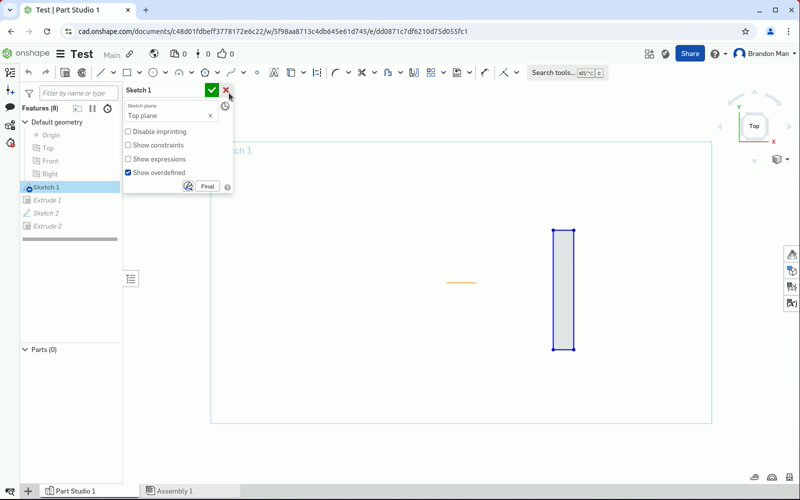
click(229, 92)
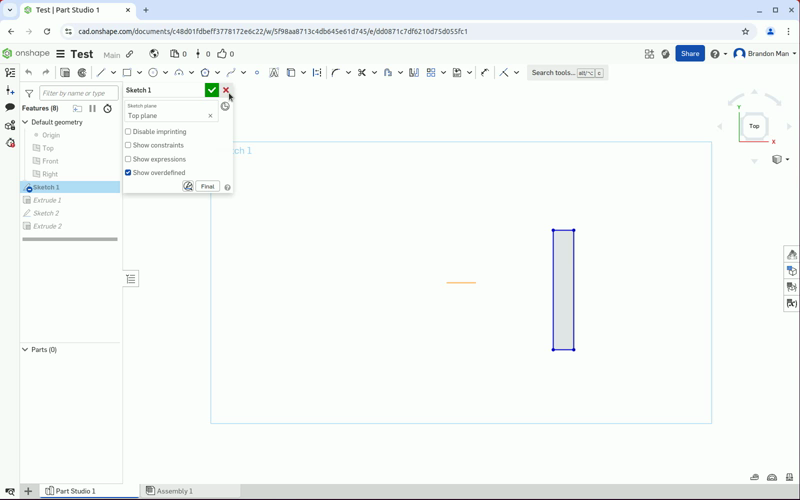
key(shift+s)
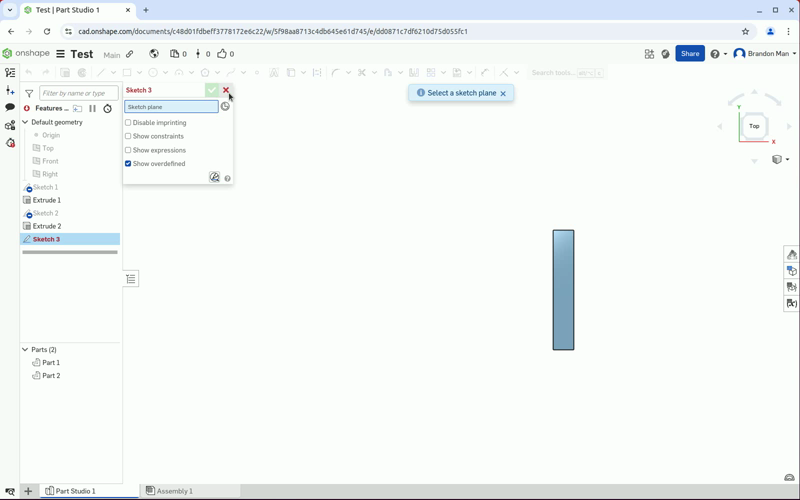
mouse_move(73, 150)
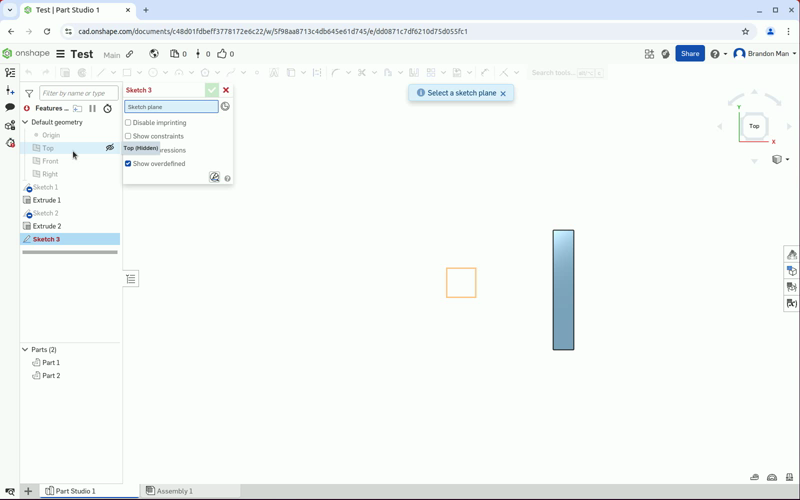
click(73, 150)
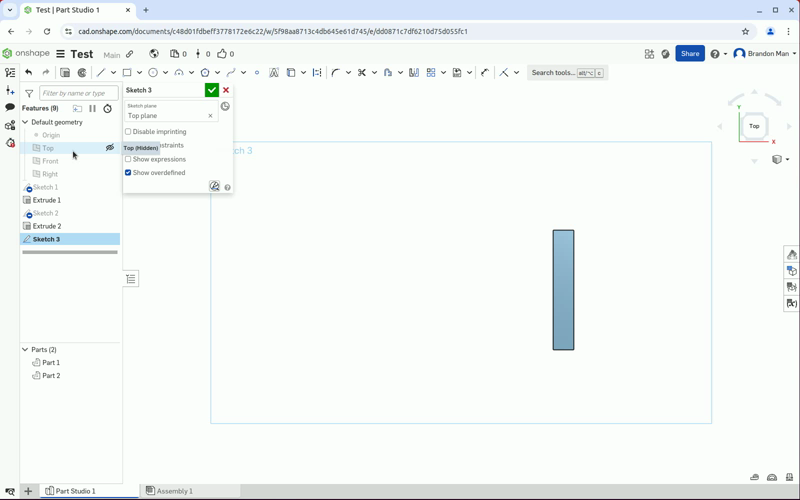
mouse_move(73, 352)
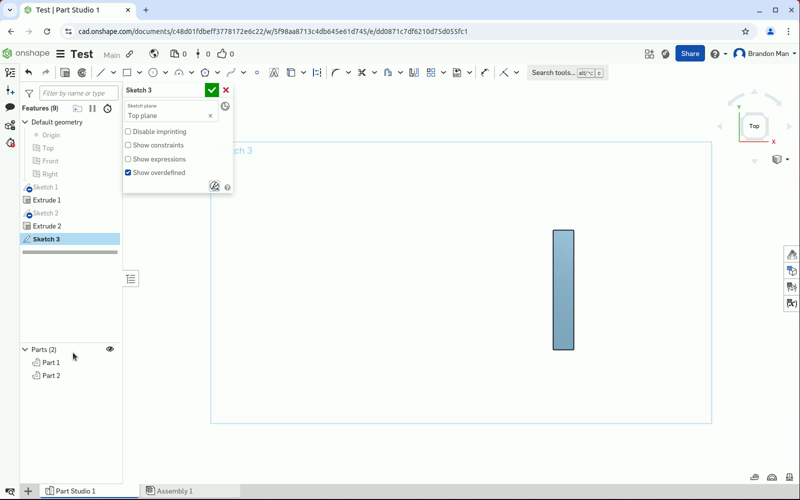
key(y)
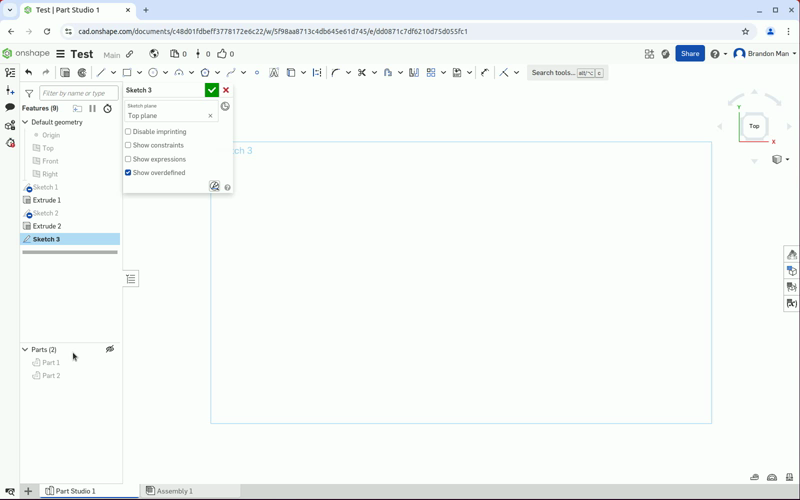
key(l)
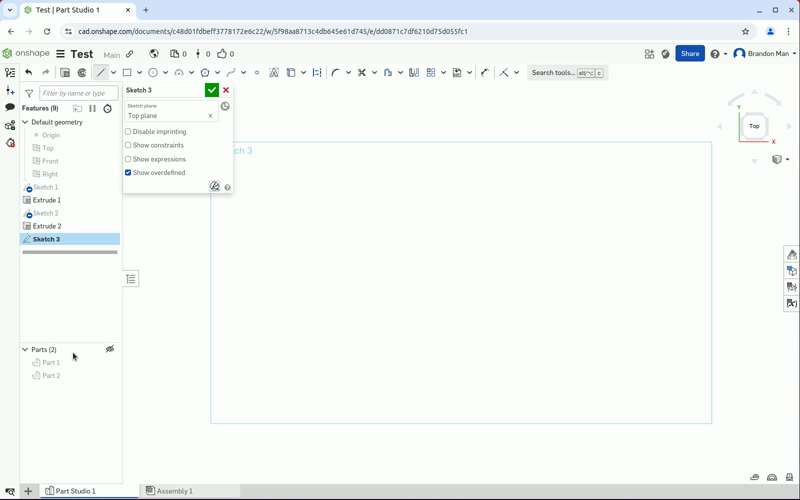
key_down(shift)
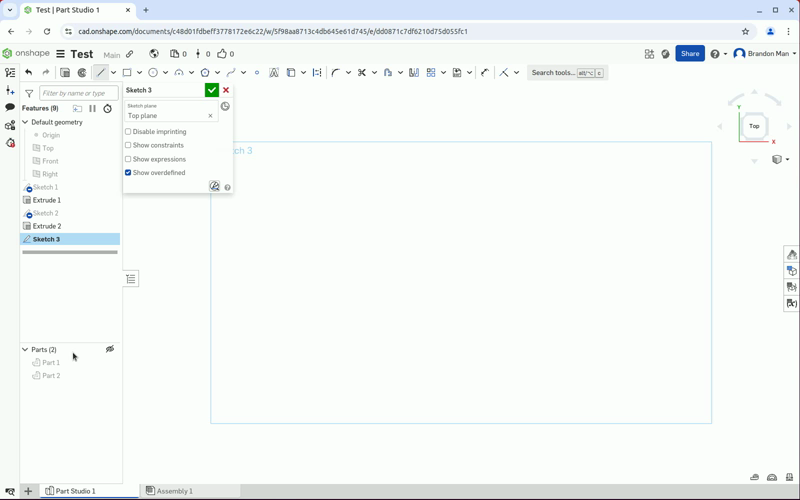
mouse_move(386, 349)
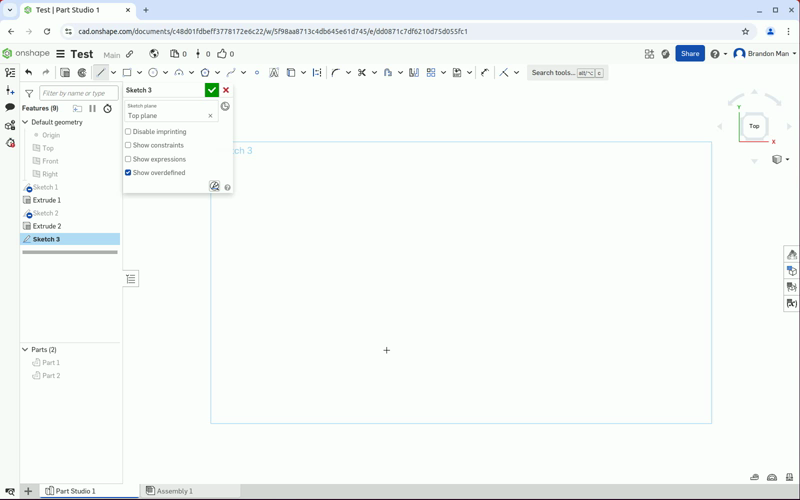
click(386, 349)
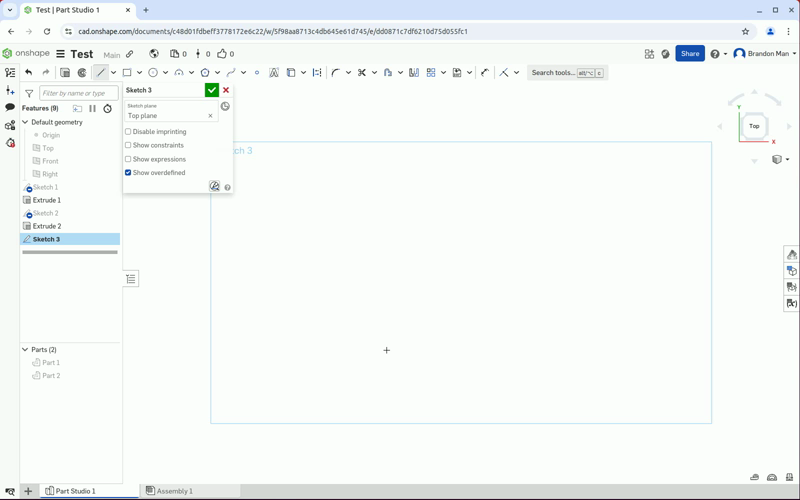
key_up(shift)
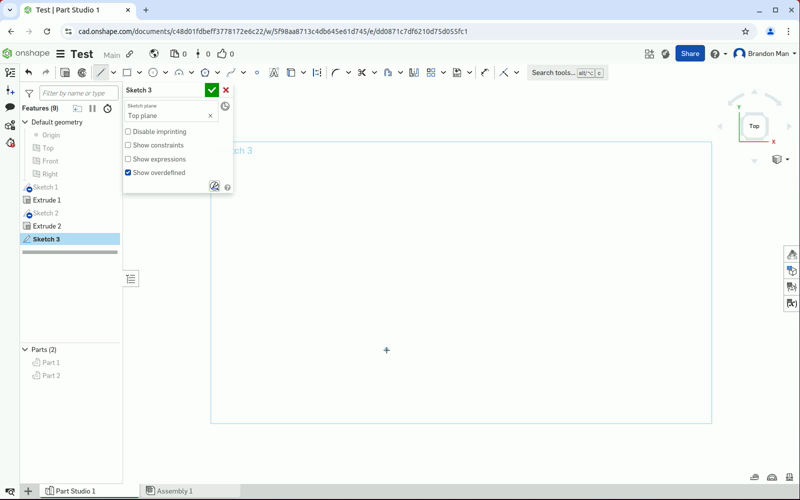
key_down(shift)
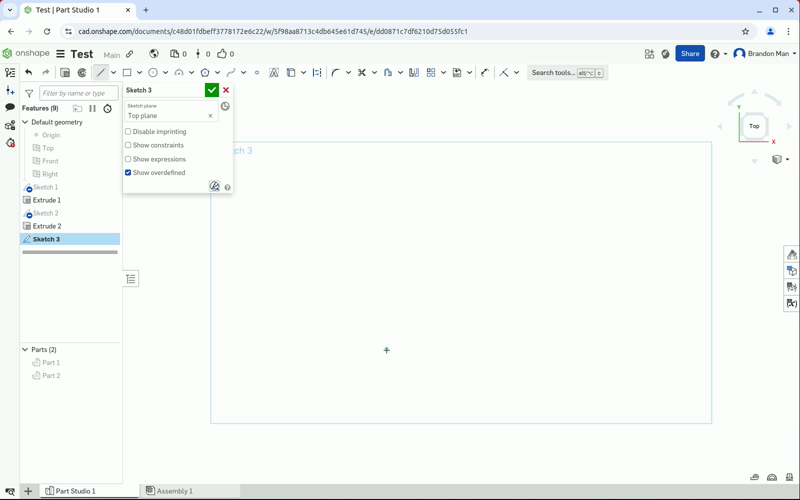
mouse_move(552, 349)
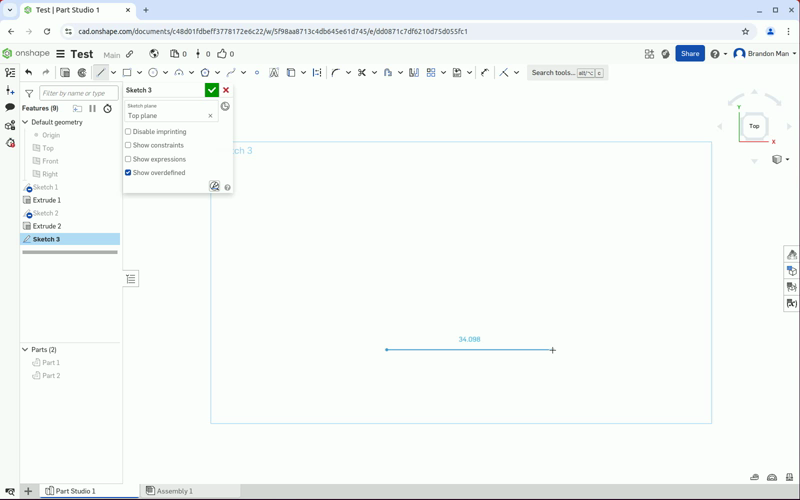
click(552, 349)
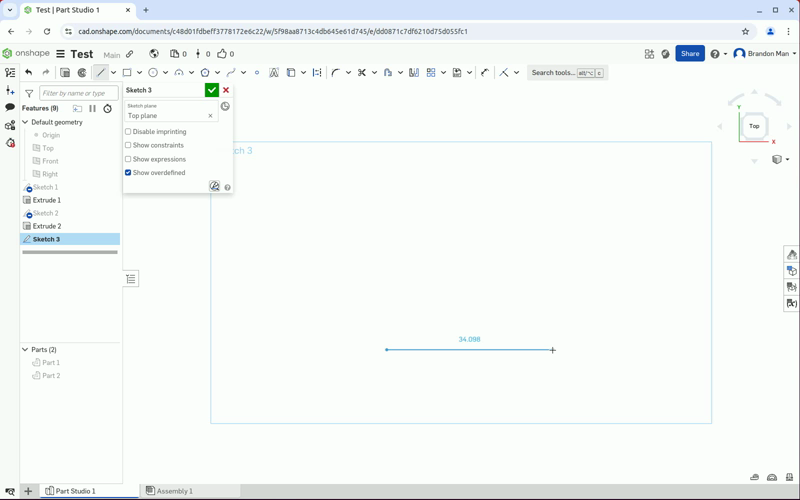
key_up(shift)
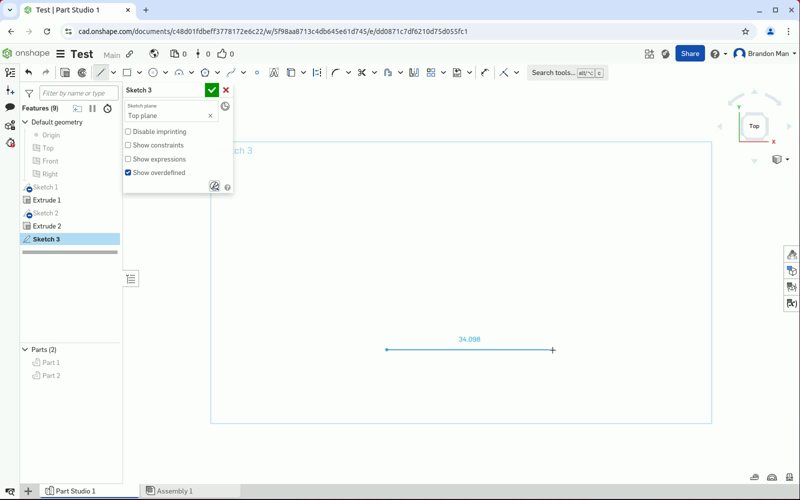
key_down(shift)
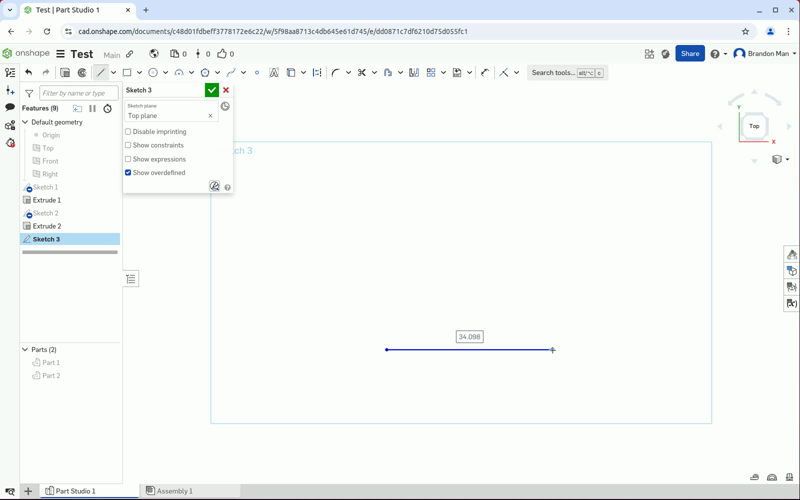
mouse_move(552, 230)
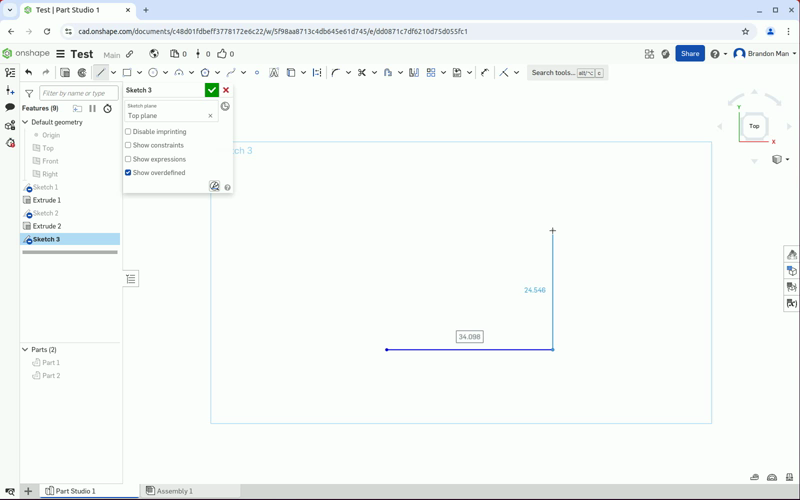
click(552, 230)
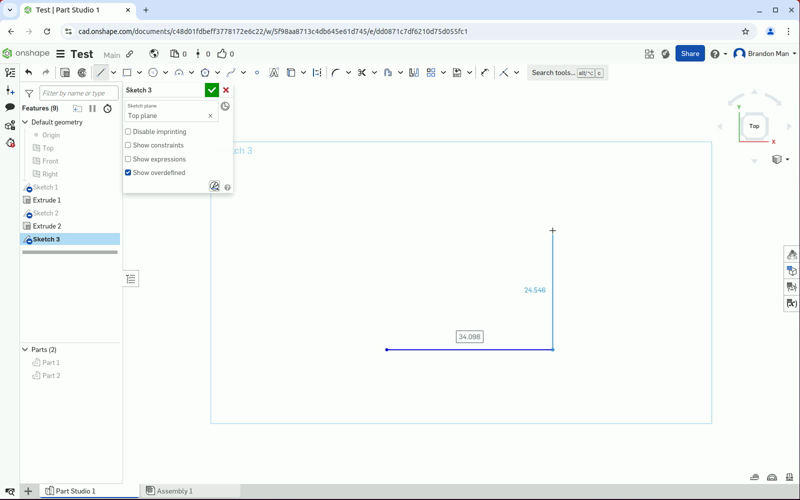
key_up(shift)
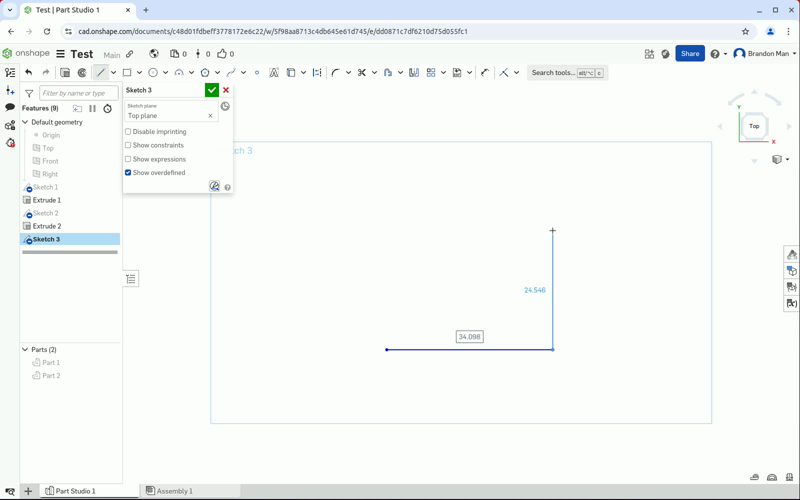
key_down(shift)
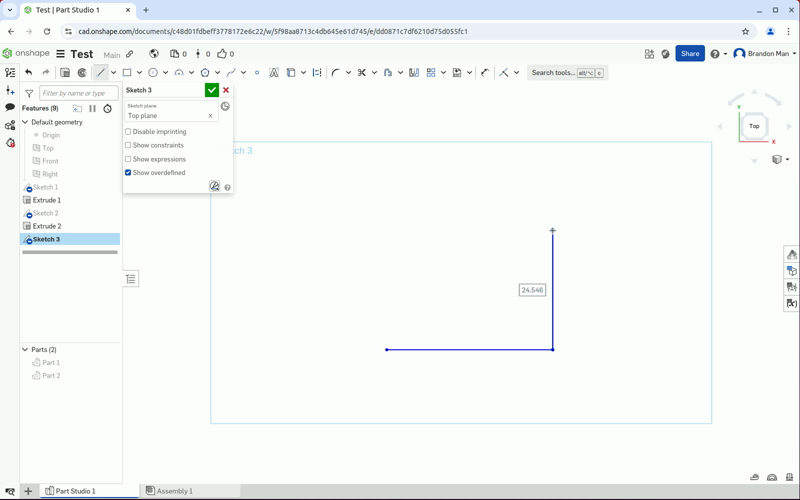
mouse_move(582, 230)
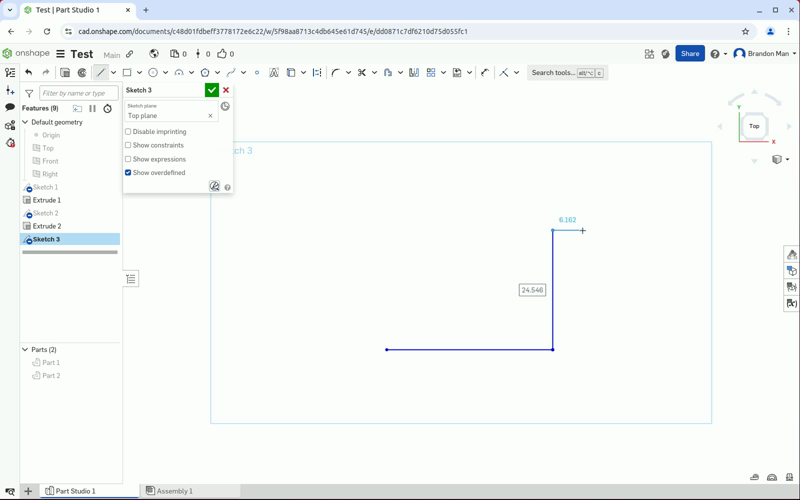
mouse_move(572, 230)
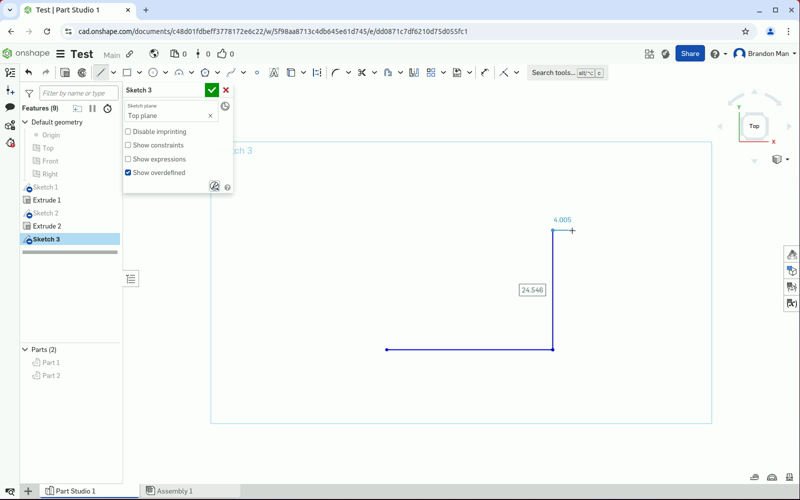
click(572, 230)
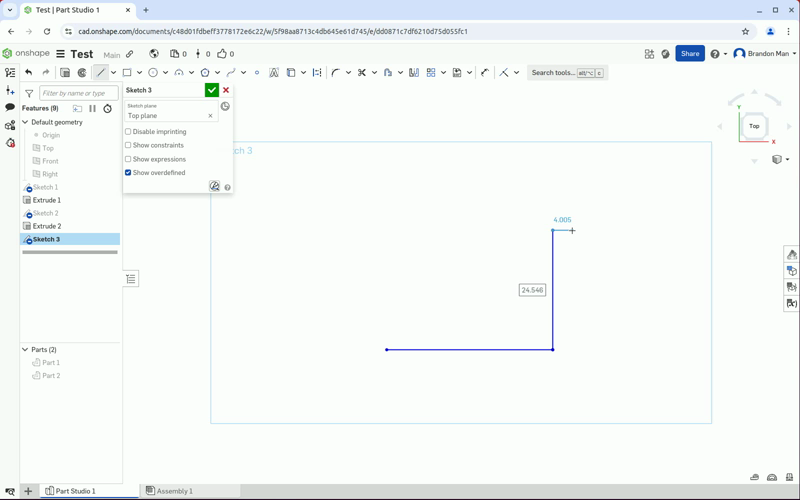
key_up(shift)
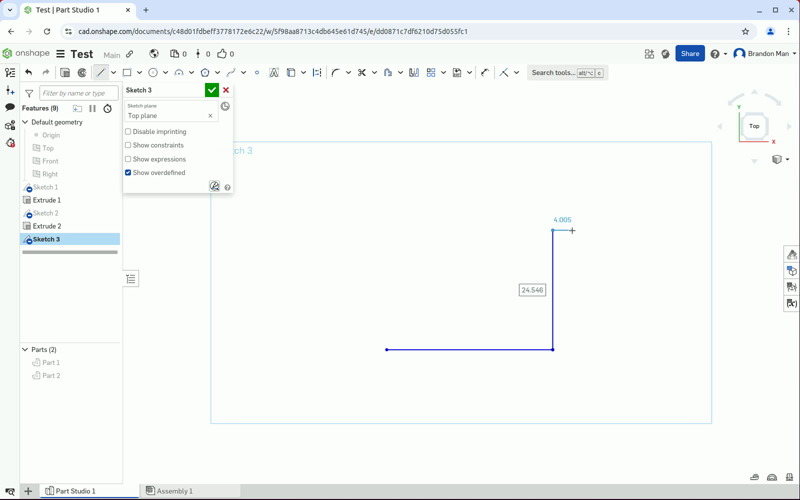
key_down(shift)
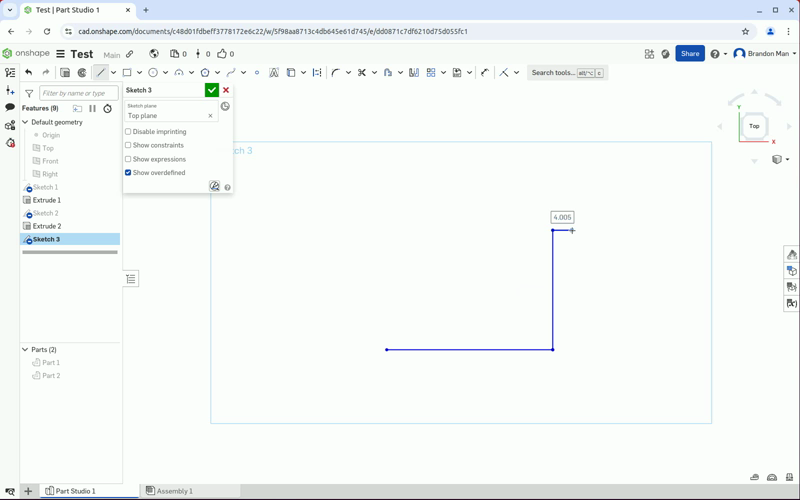
mouse_move(589, 230)
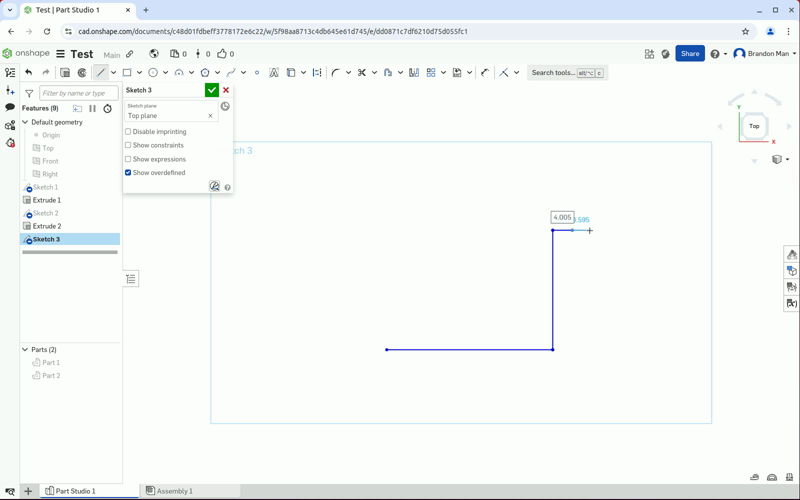
mouse_move(572, 197)
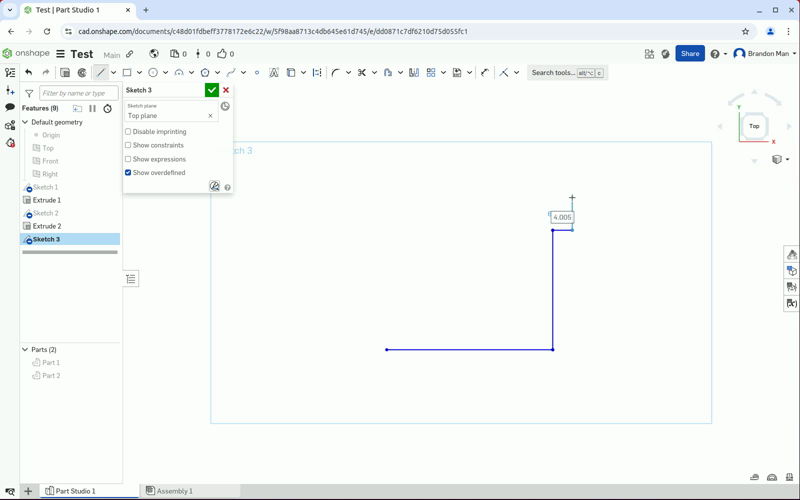
click(572, 197)
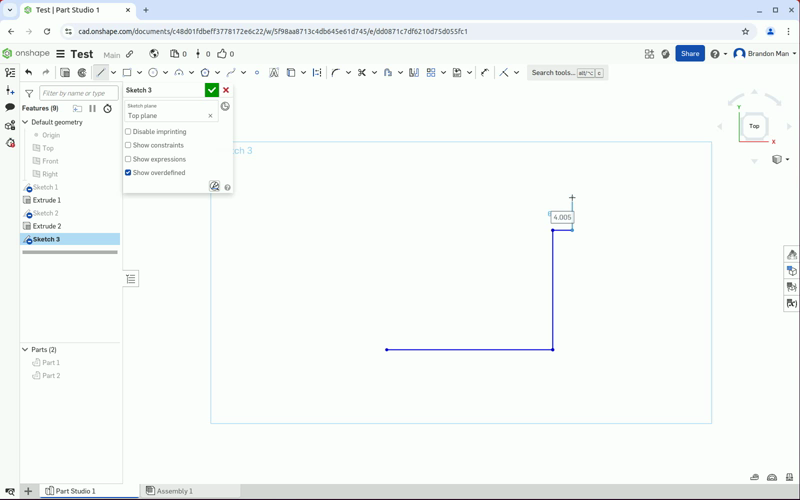
key_up(shift)
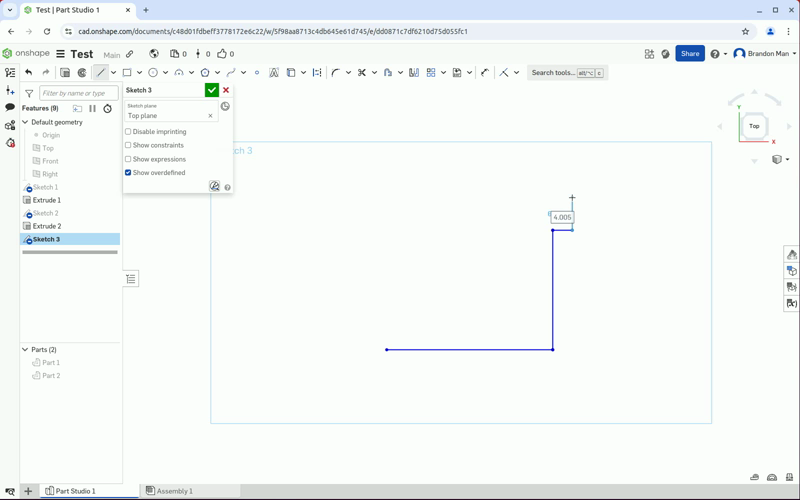
key_down(shift)
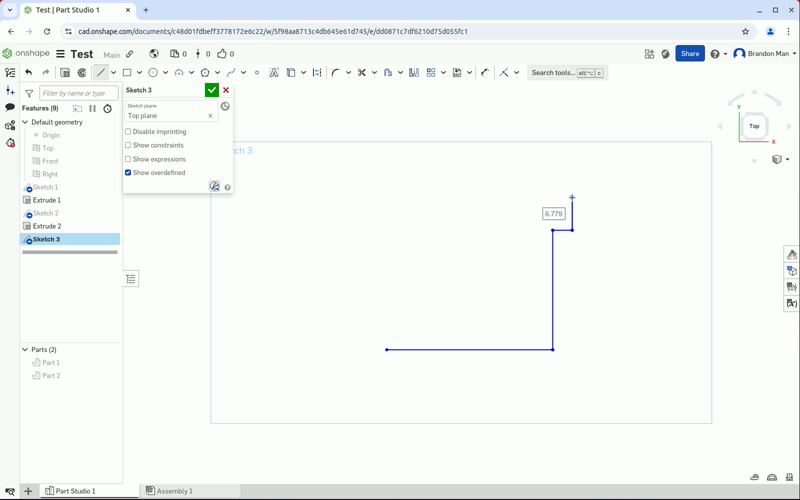
mouse_move(386, 197)
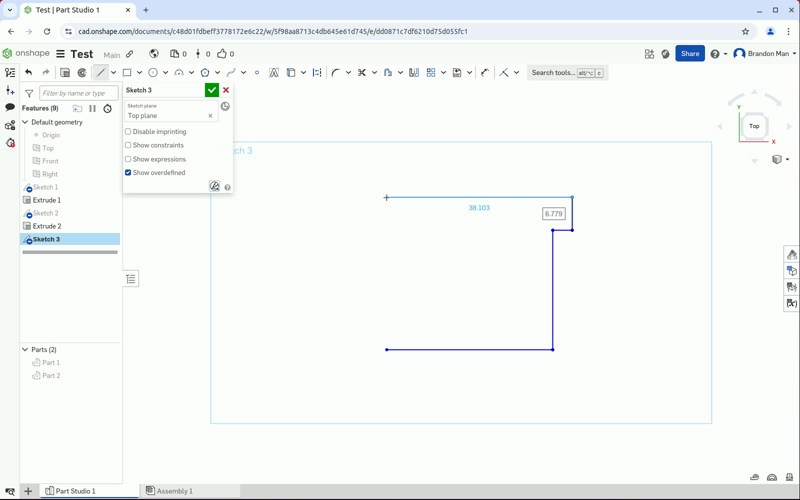
click(386, 197)
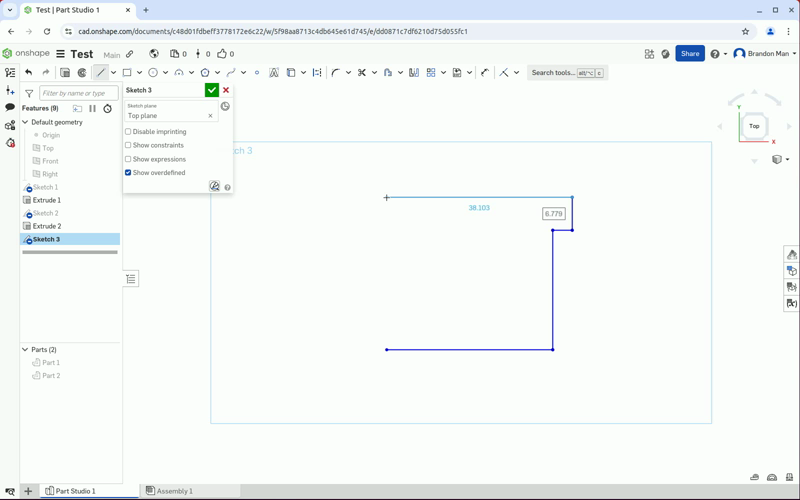
key_up(shift)
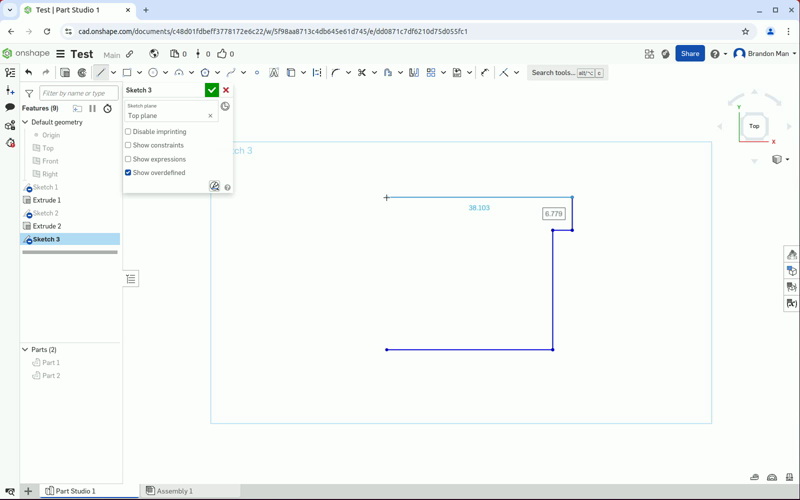
key_down(shift)
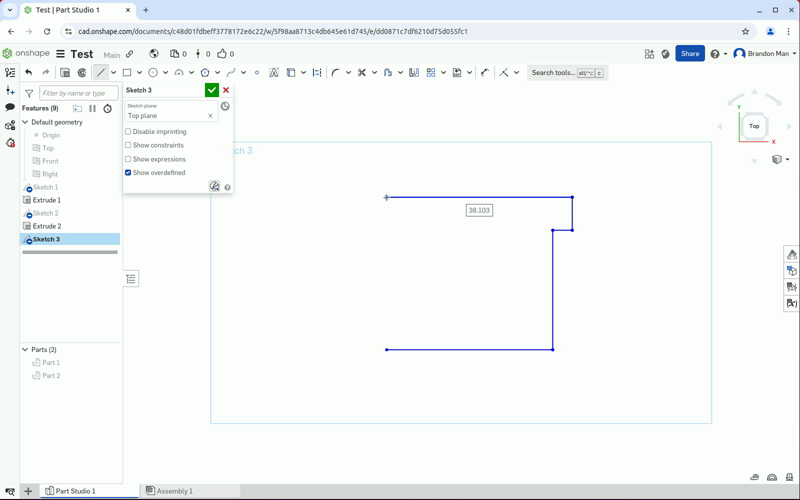
mouse_move(386, 349)
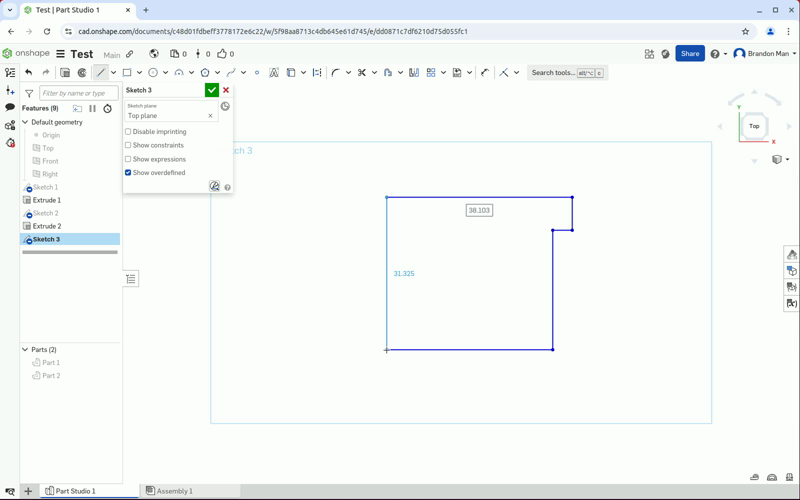
key_up(shift)
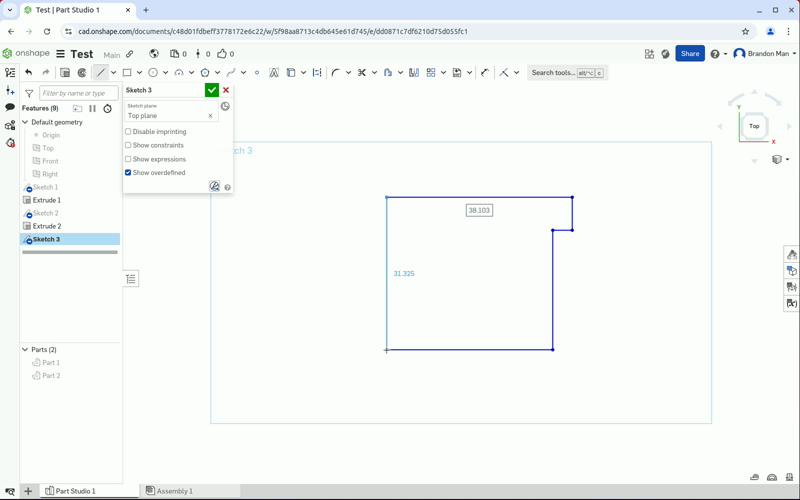
click(386, 349)
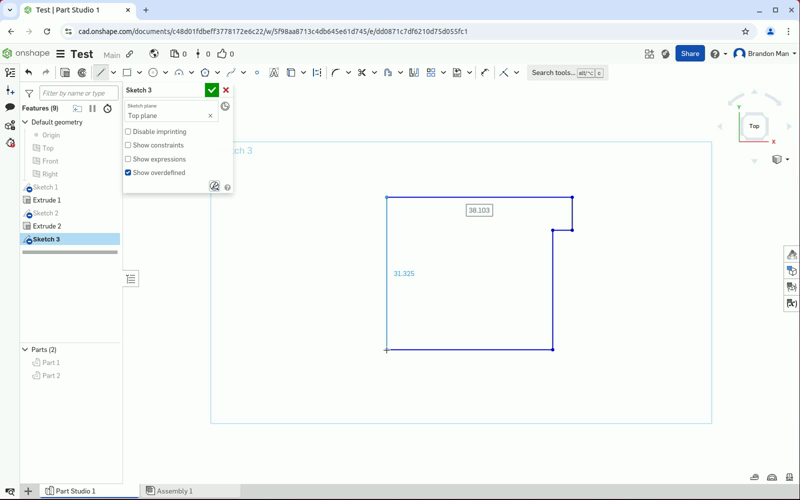
key(esc)
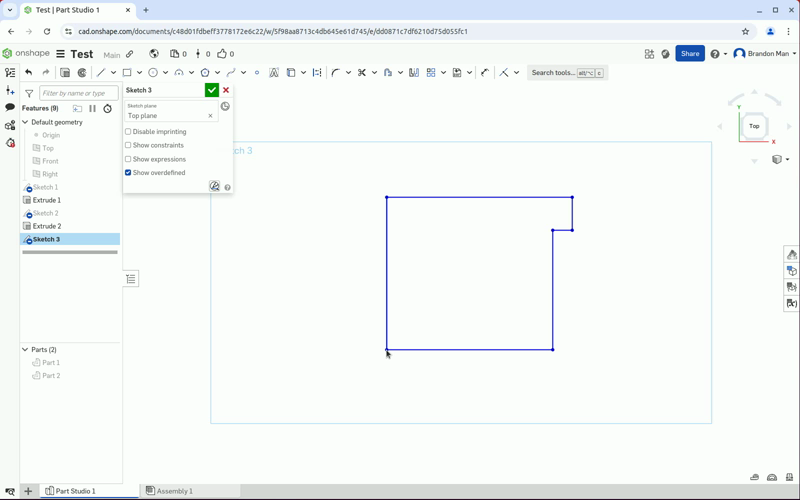
mouse_move(404, 296)
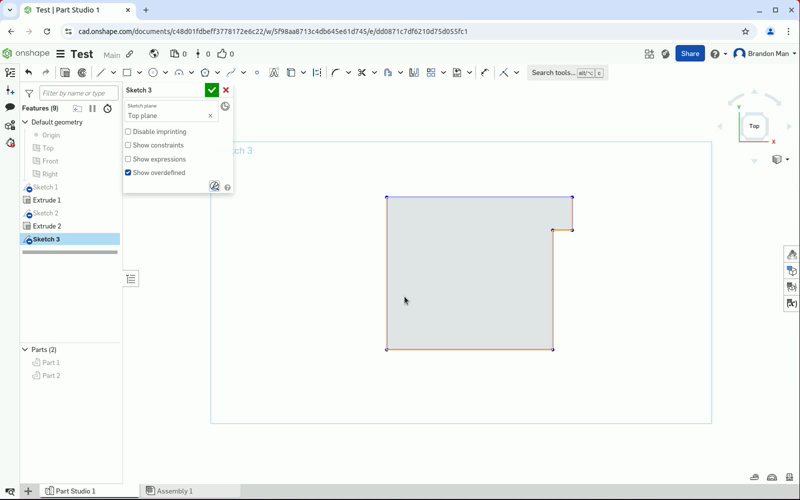
click(404, 296)
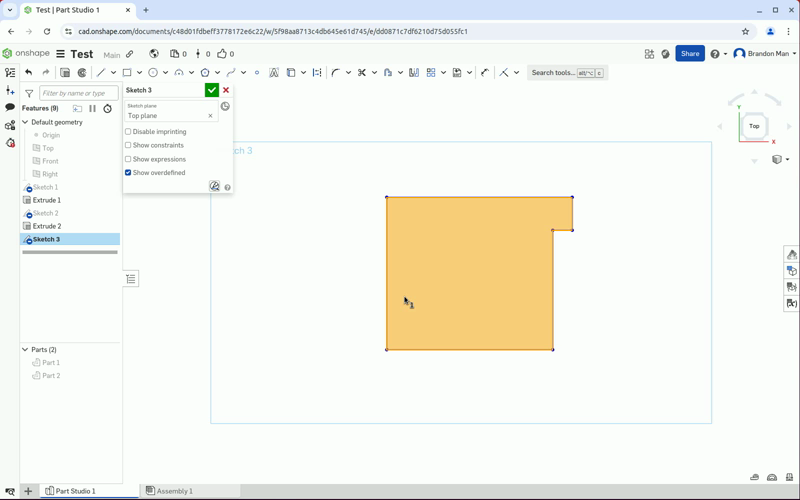
mouse_move(73, 352)
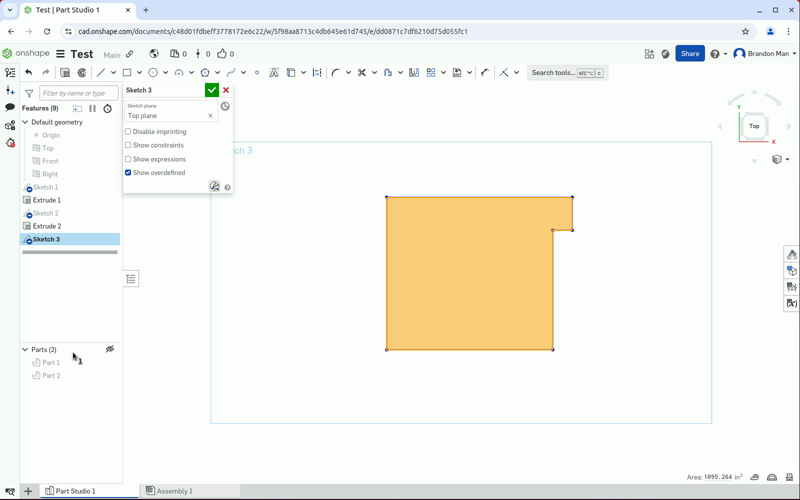
key(shift+y)
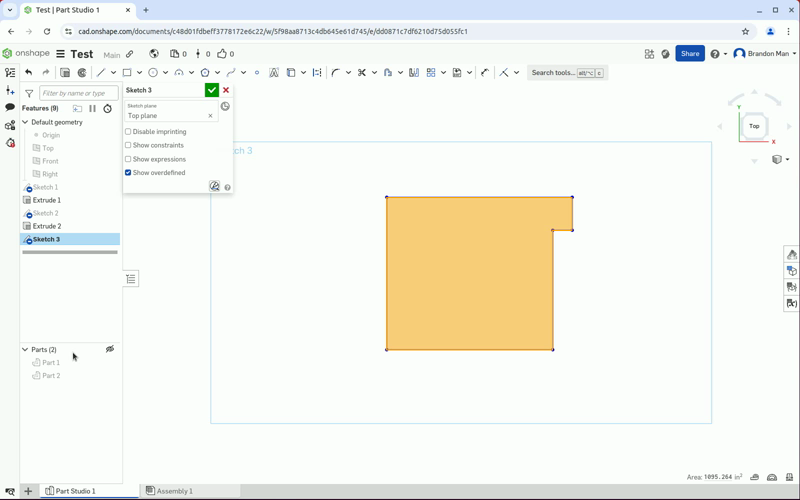
key(shift+e)
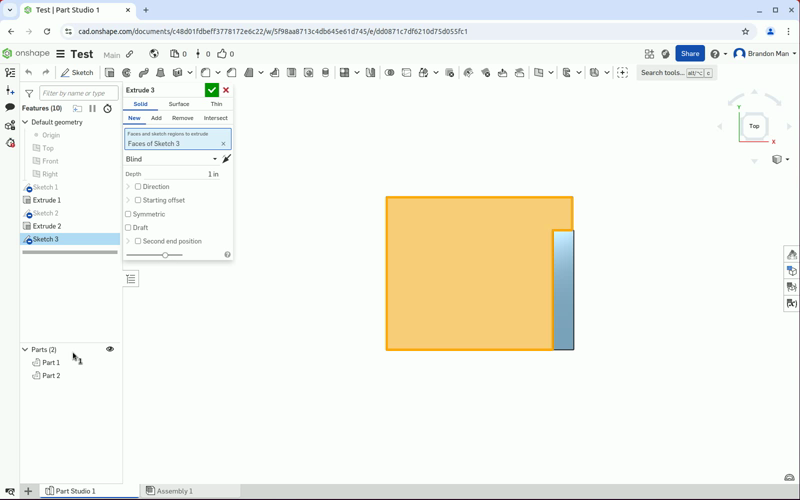
mouse_move(143, 106)
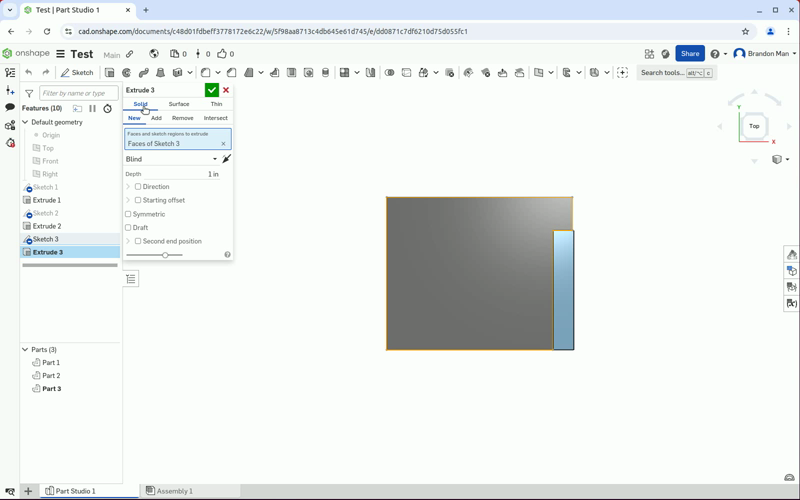
click(143, 106)
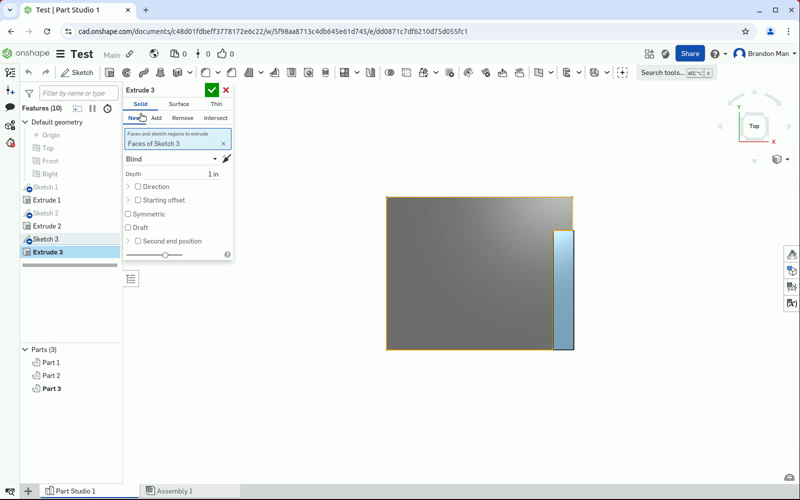
mouse_move(137, 120)
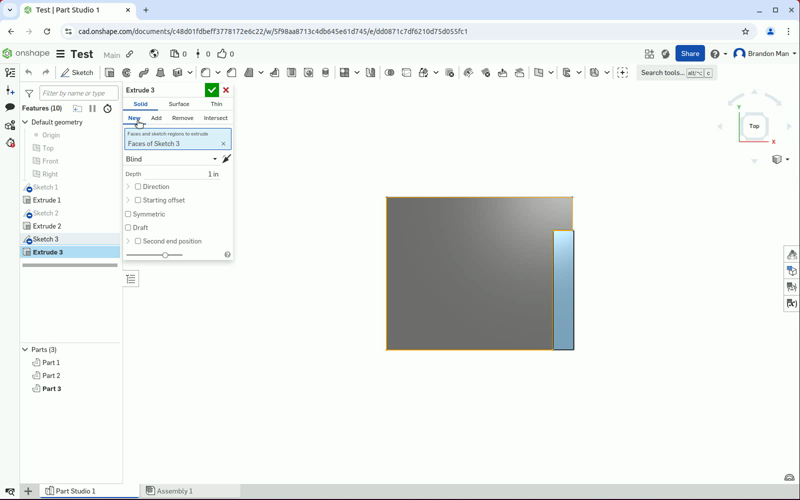
click(137, 120)
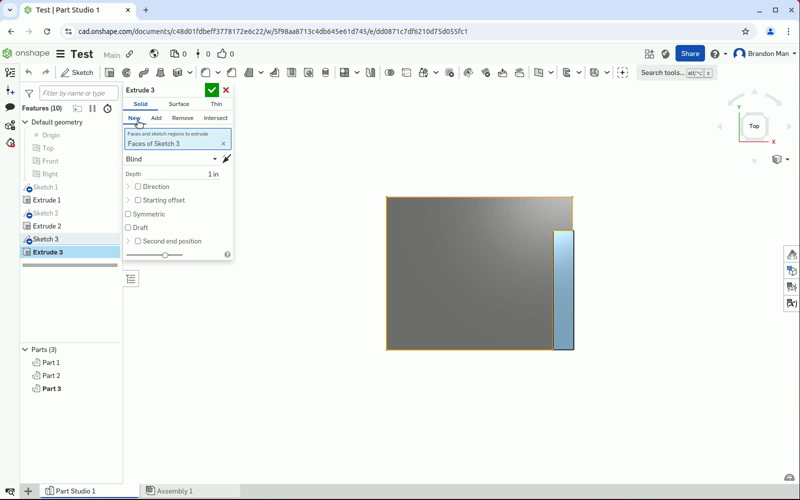
key(tab, 4)
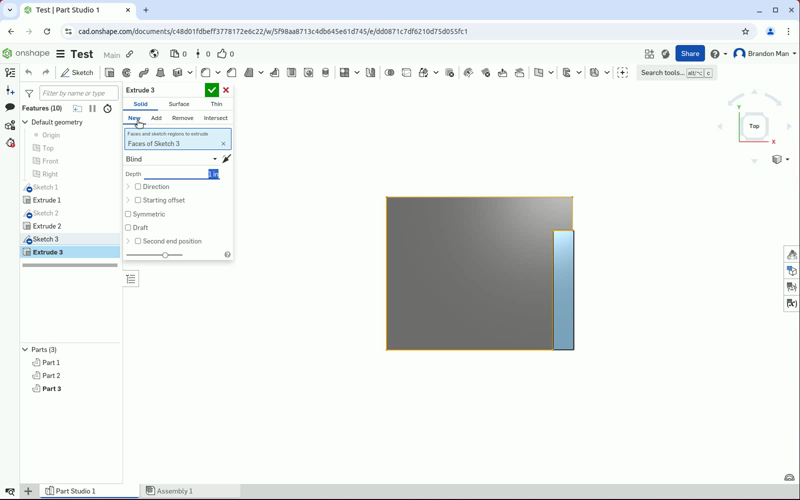
text(4.333)
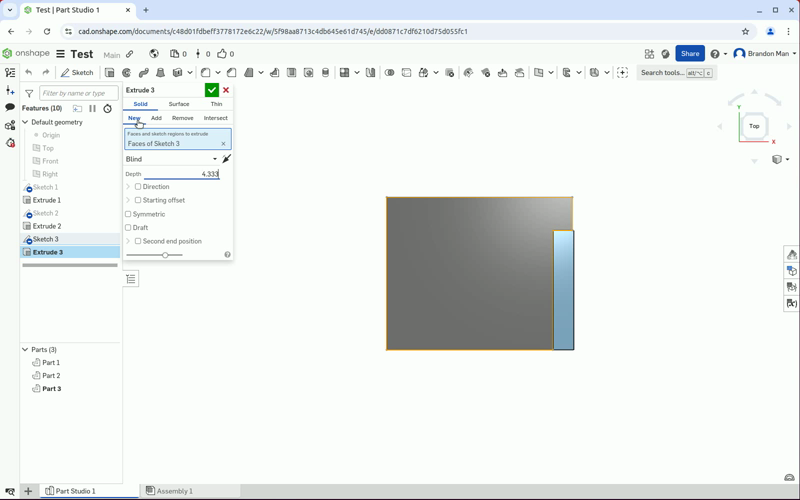
key(enter)
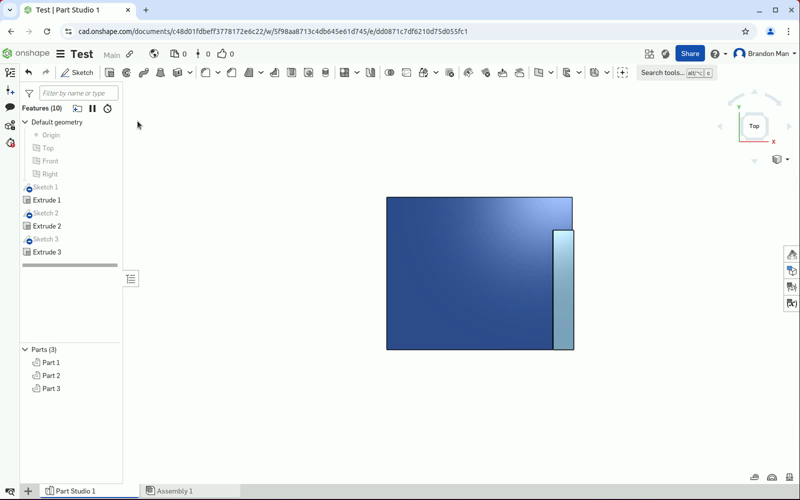
key(shift+h)
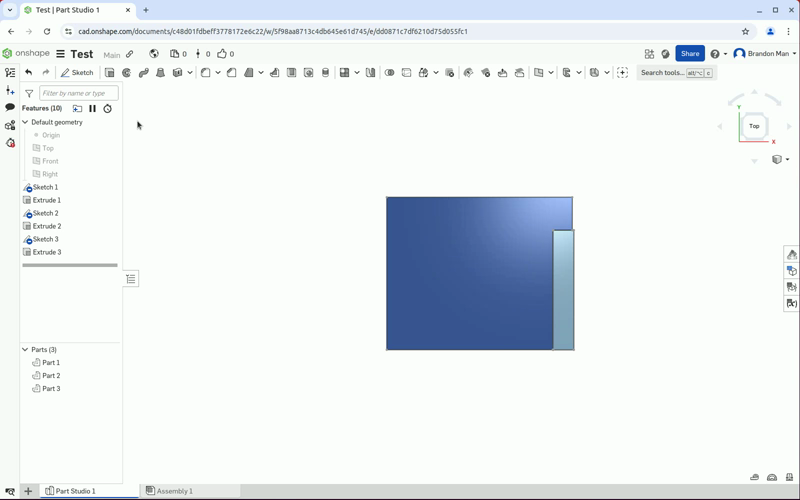
key(shift+h)
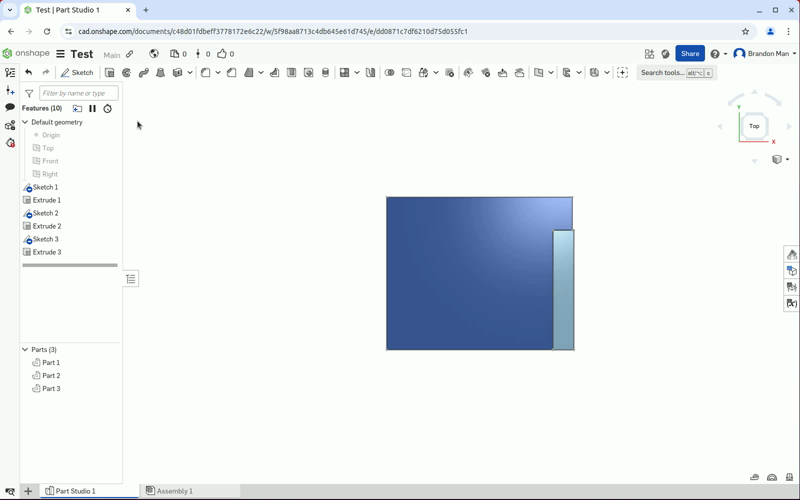
key(shift+7)
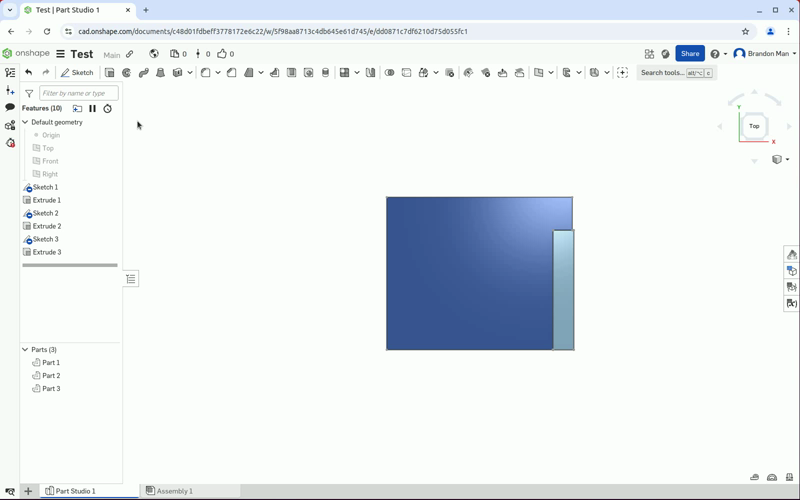
key(up, 3)
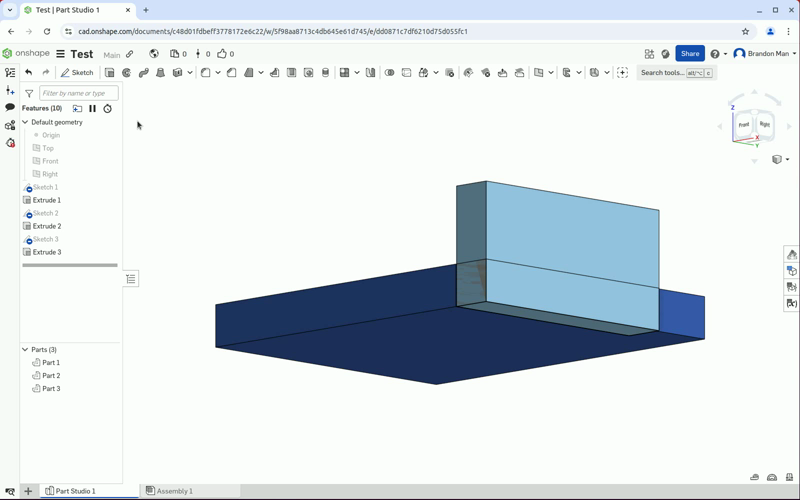
key(left, 3)
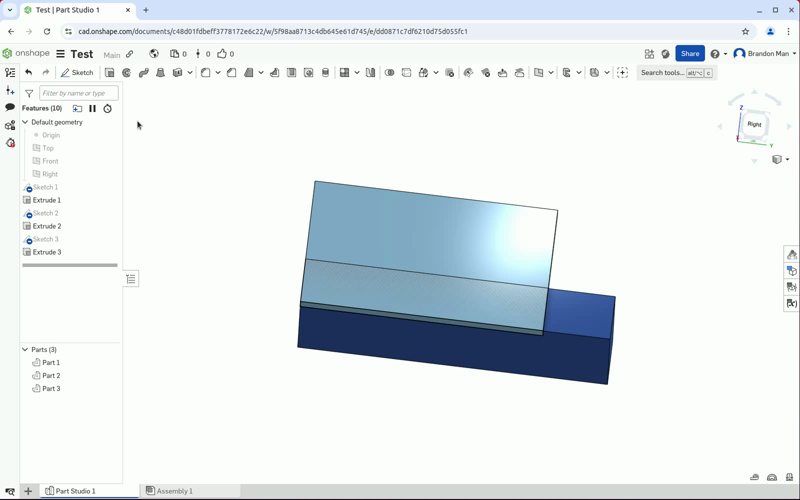
key(right, 3)
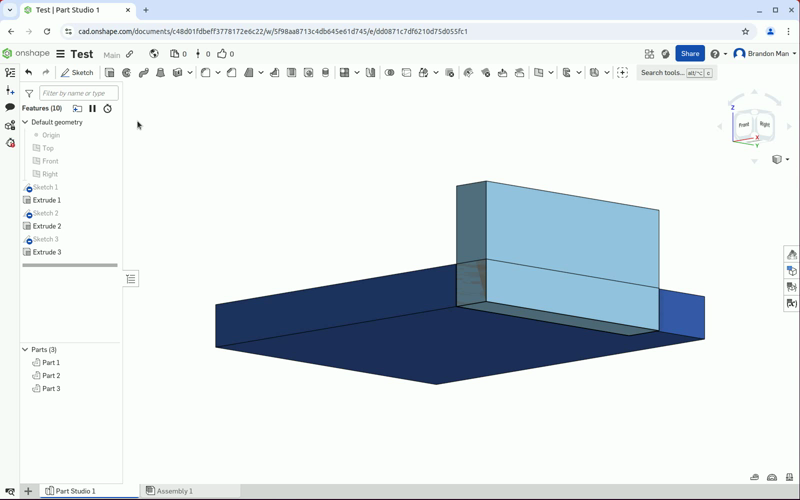
key(down, 3)
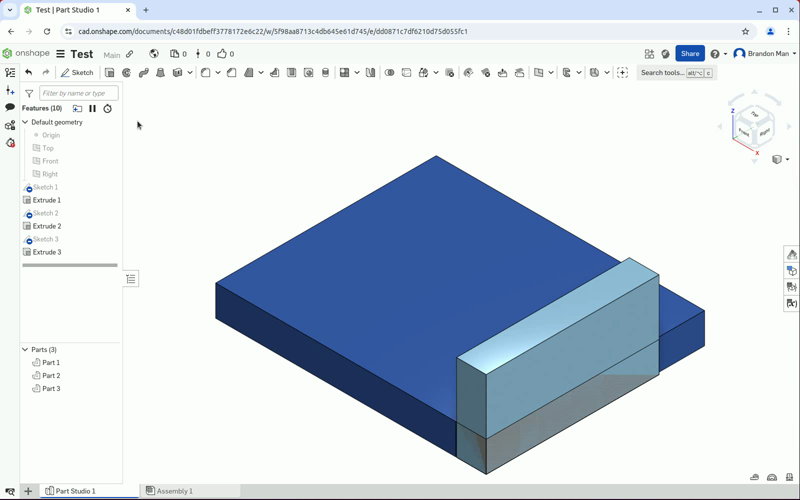
mouse_move(73, 189)
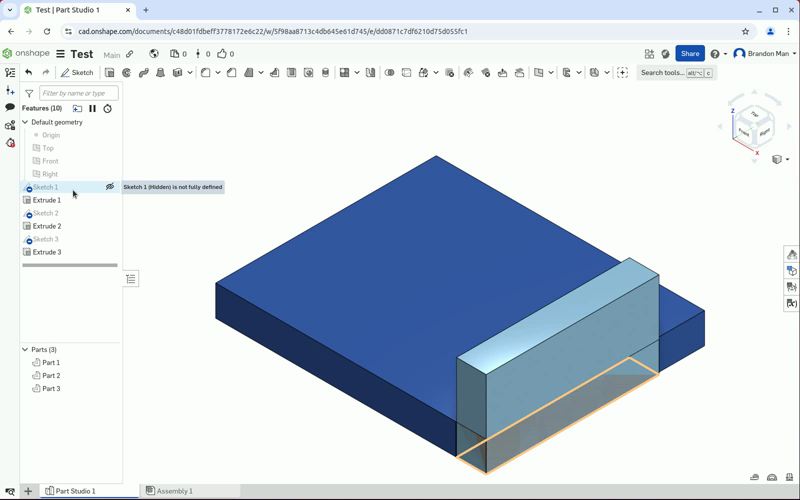
click(73, 189)